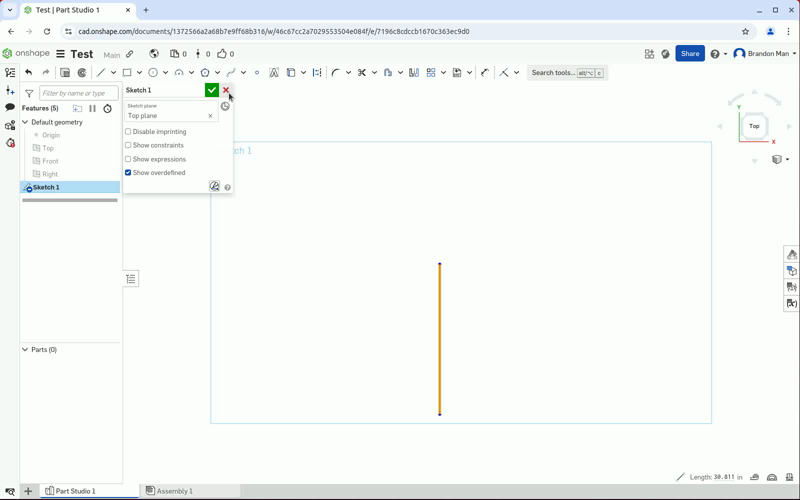
key(shift+h)
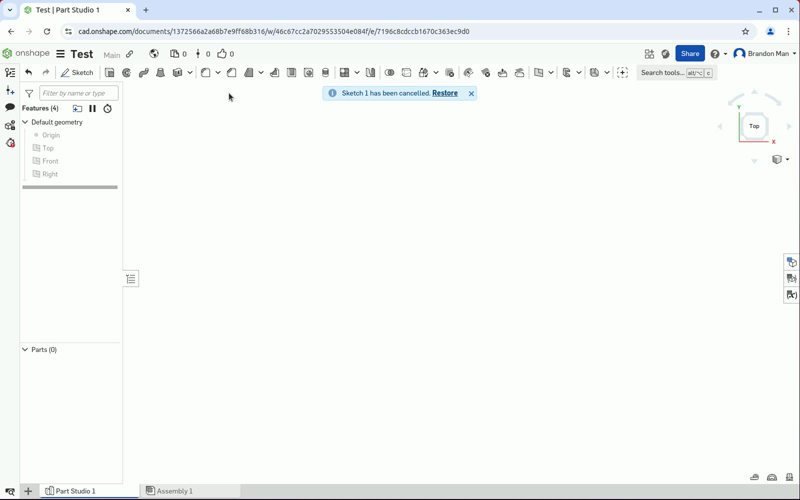
mouse_move(73, 352)
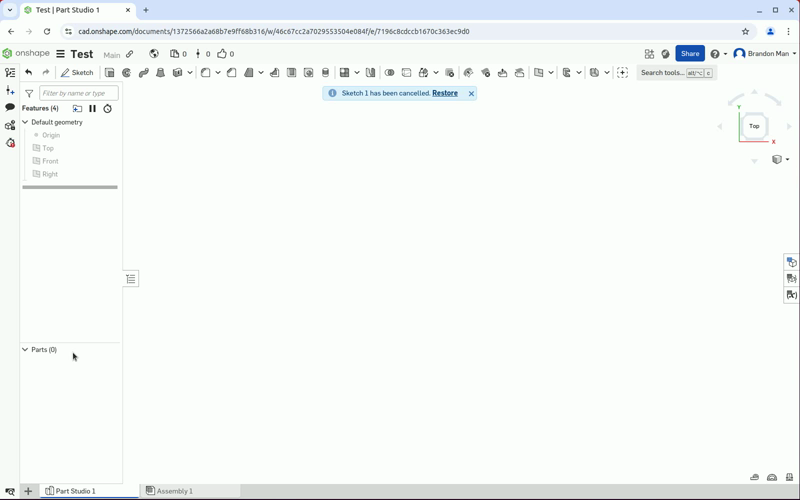
key(y)
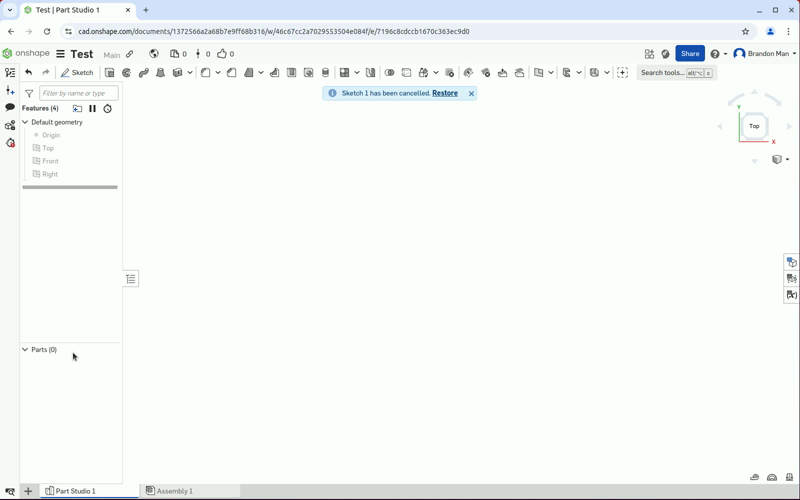
key(shift+p)
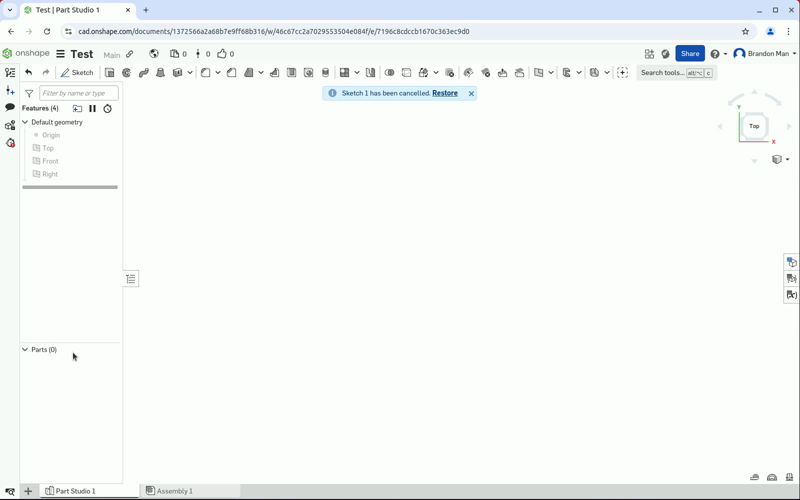
key(space)
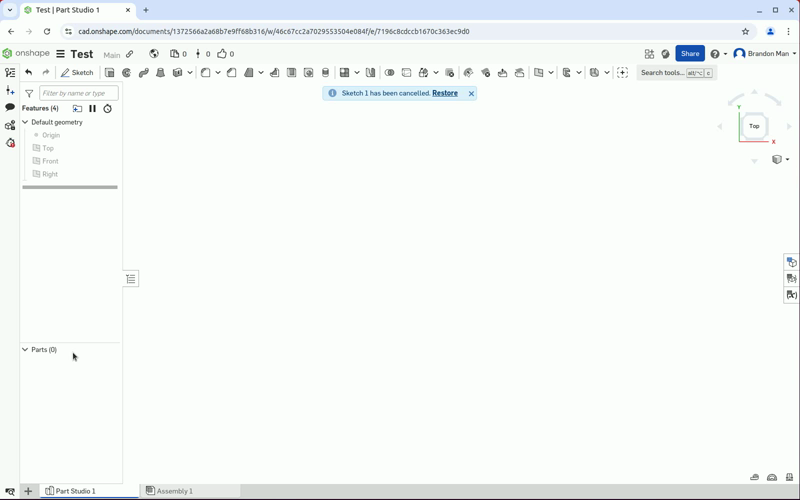
key_down(shift)
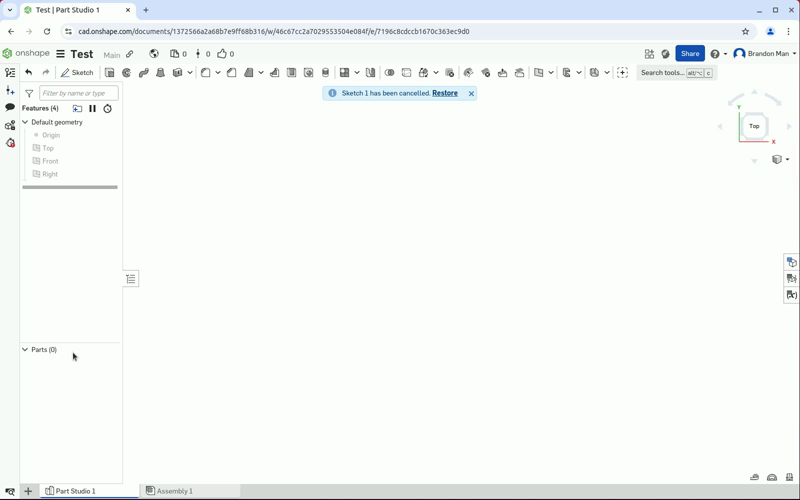
key(up)
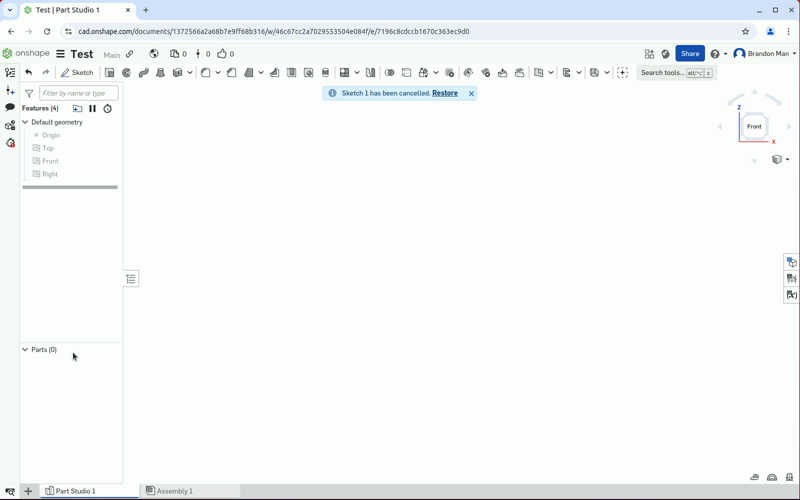
key_up(shift)
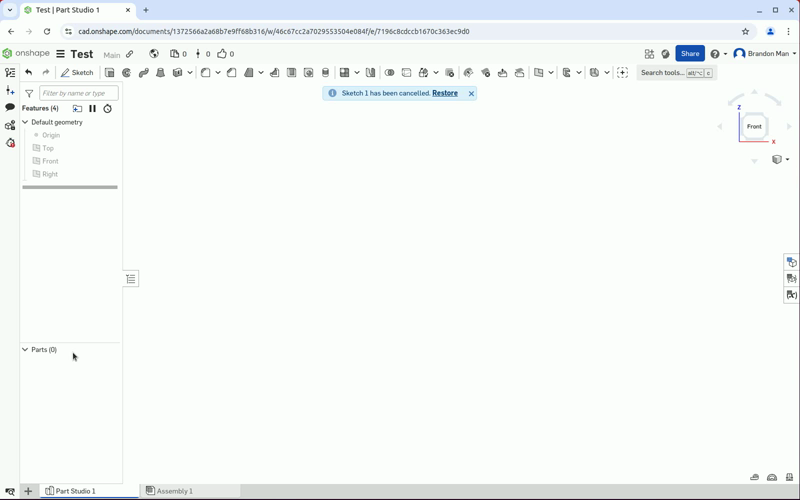
key(space)
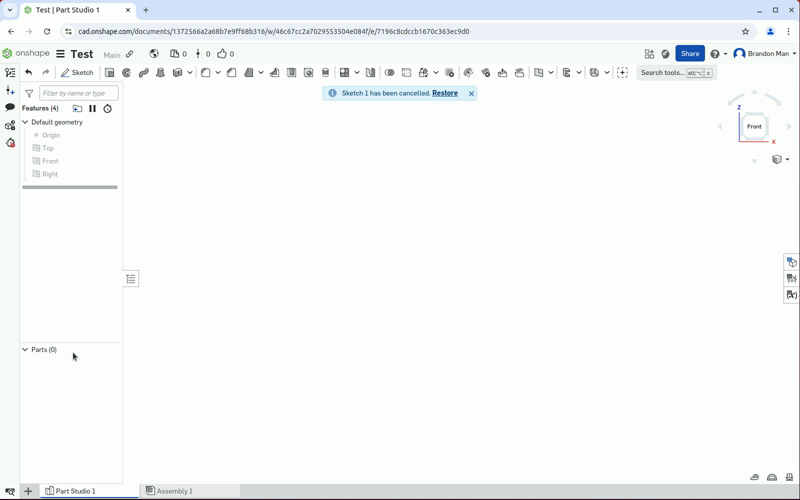
key_down(shift)
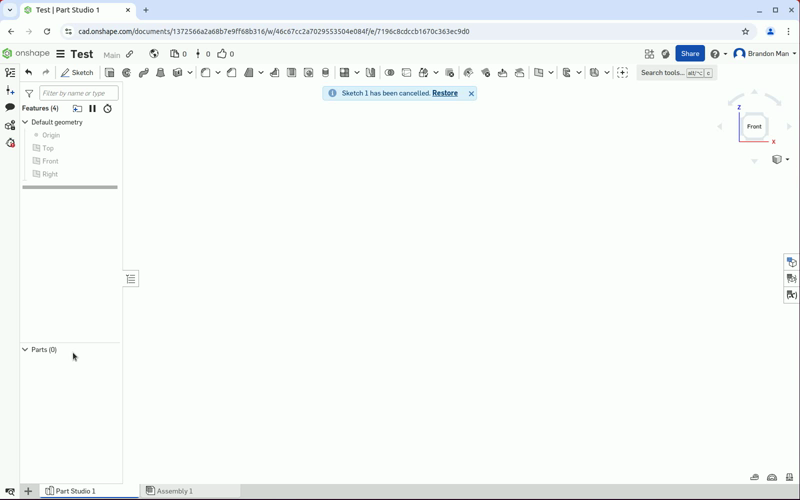
key(left)
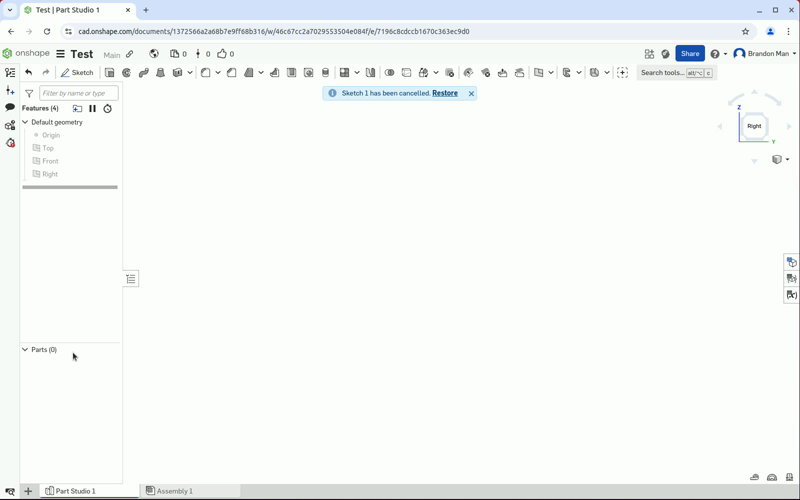
key_up(shift)
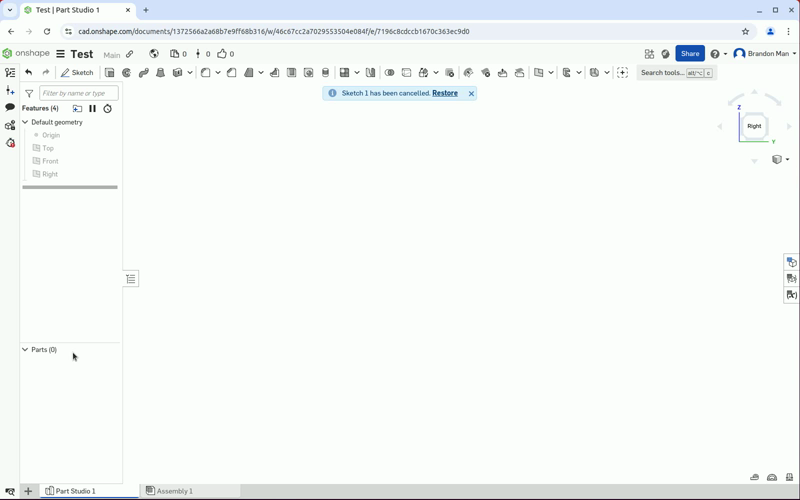
mouse_move(73, 352)
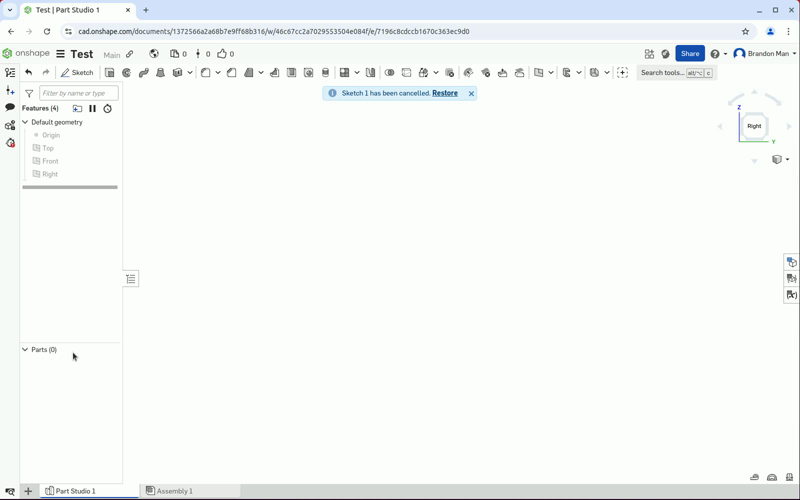
key(shift+y)
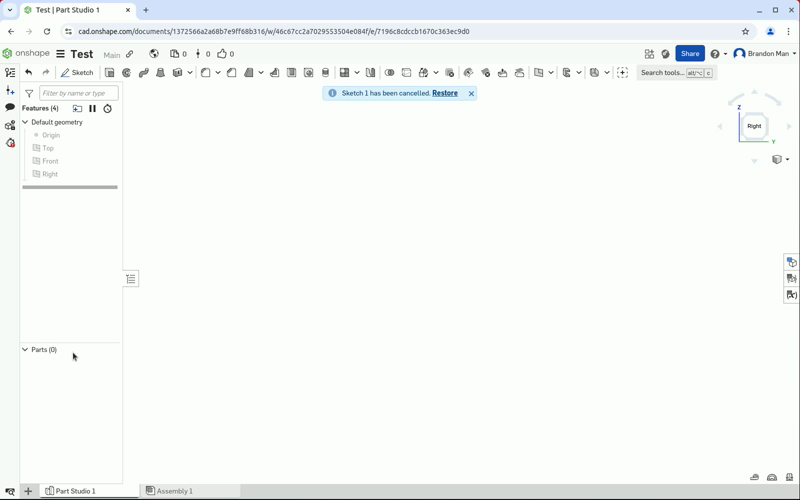
key(shift+s)
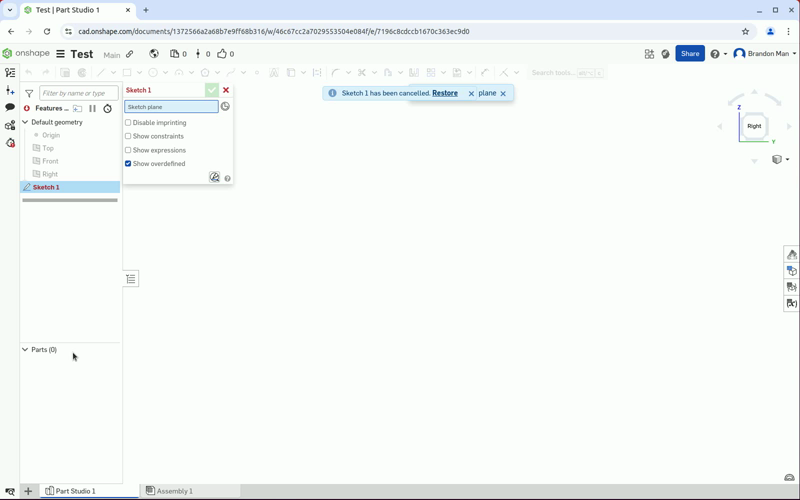
mouse_move(73, 176)
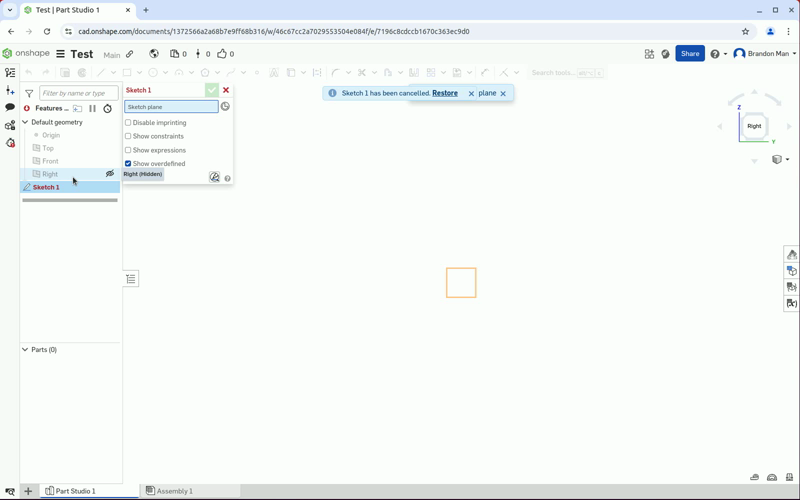
click(73, 176)
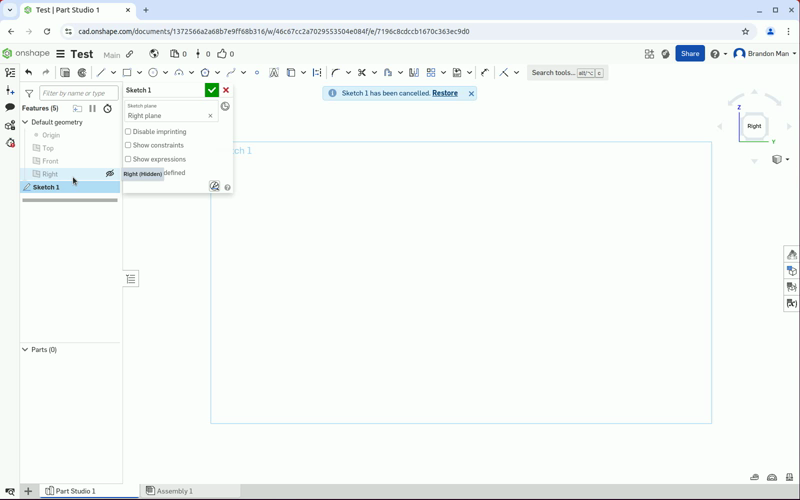
mouse_move(73, 352)
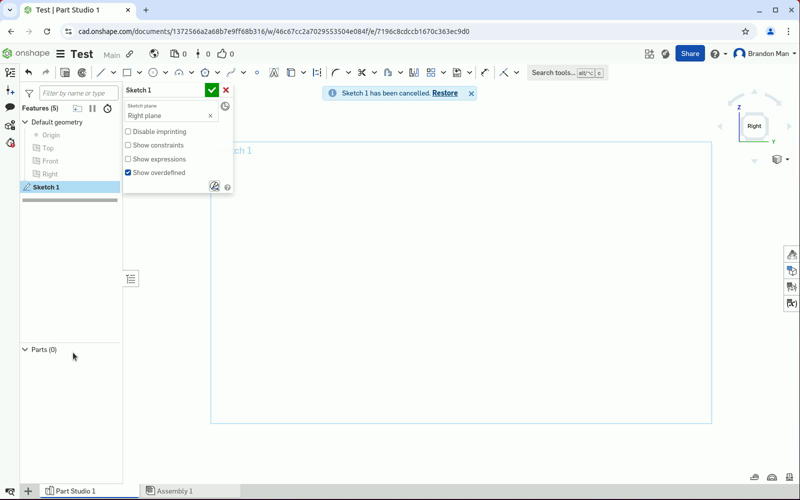
key(y)
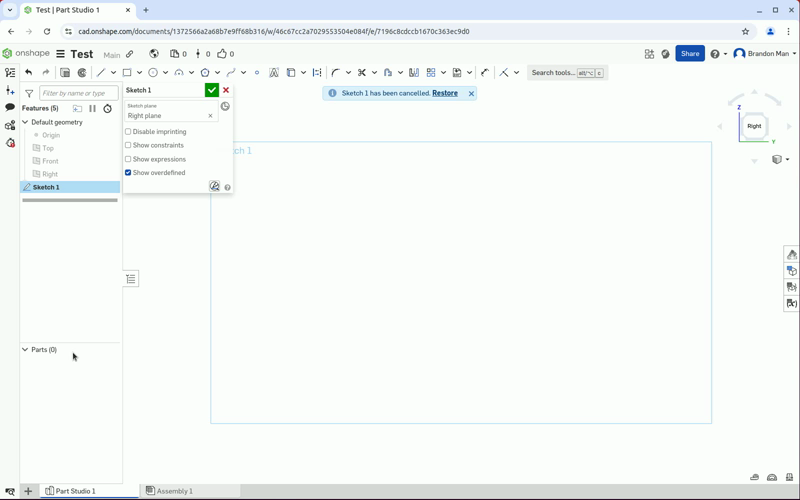
key(l)
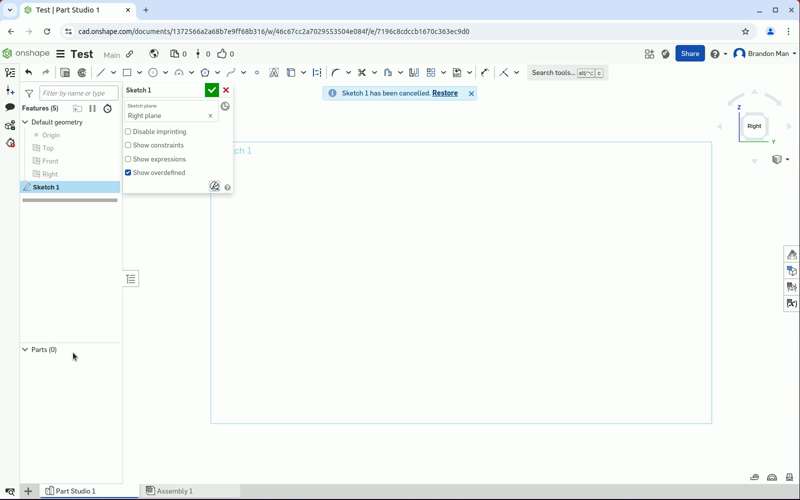
key_down(shift)
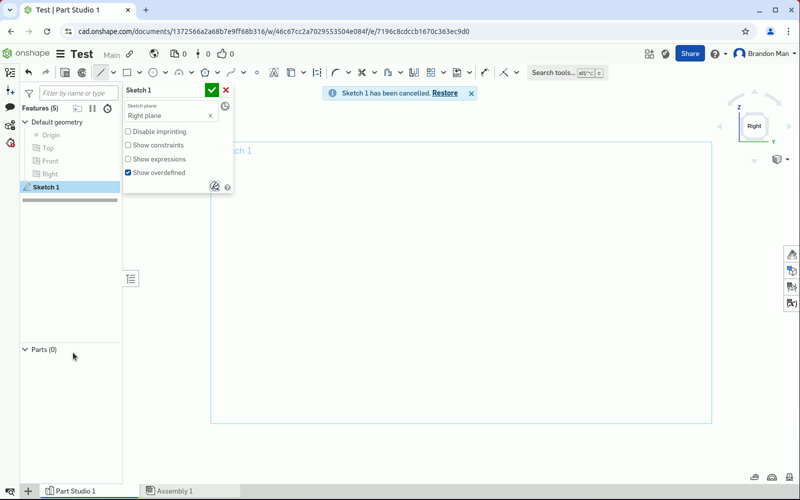
mouse_move(405, 342)
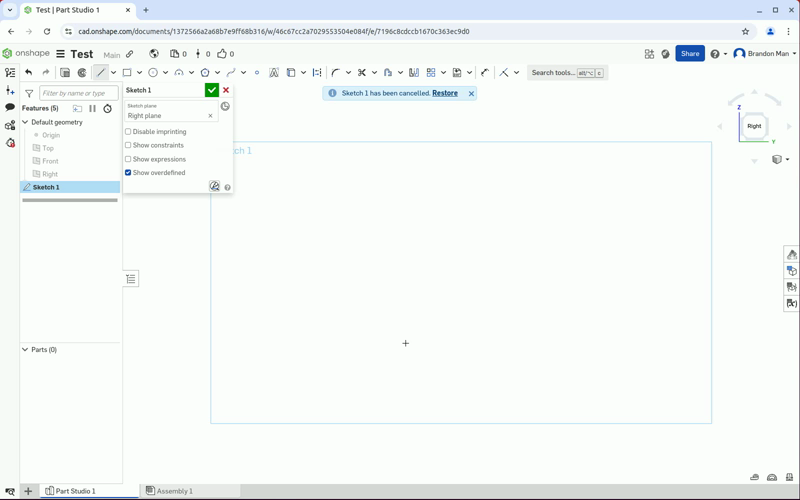
click(405, 342)
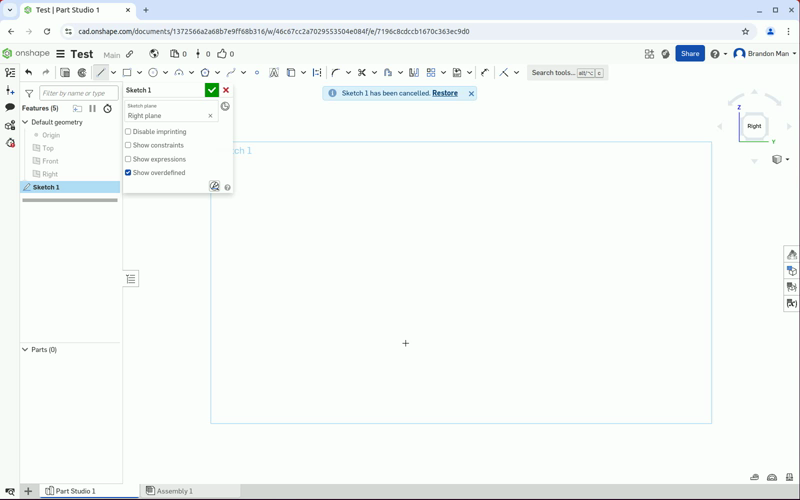
key_up(shift)
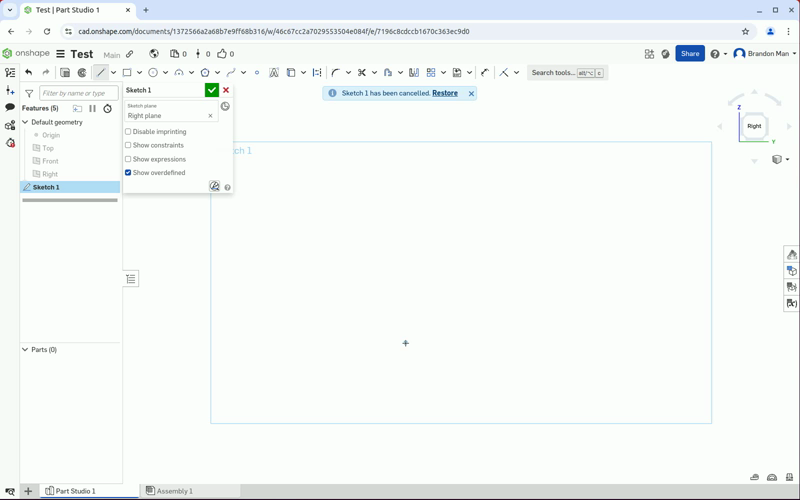
key_down(shift)
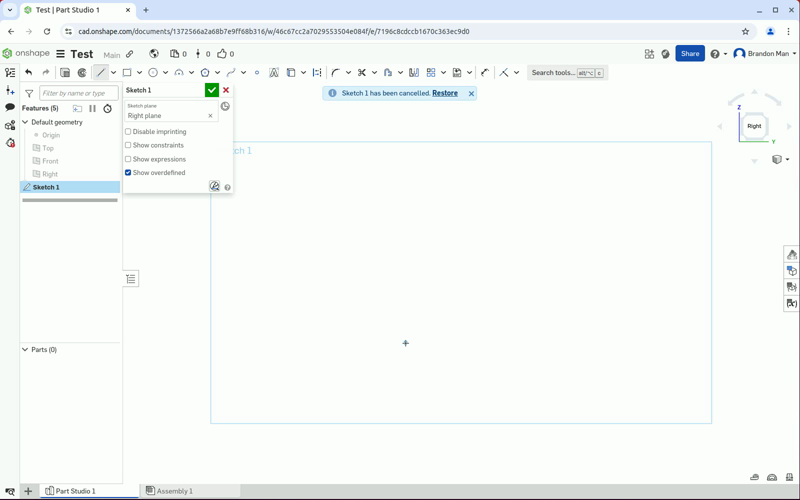
mouse_move(514, 342)
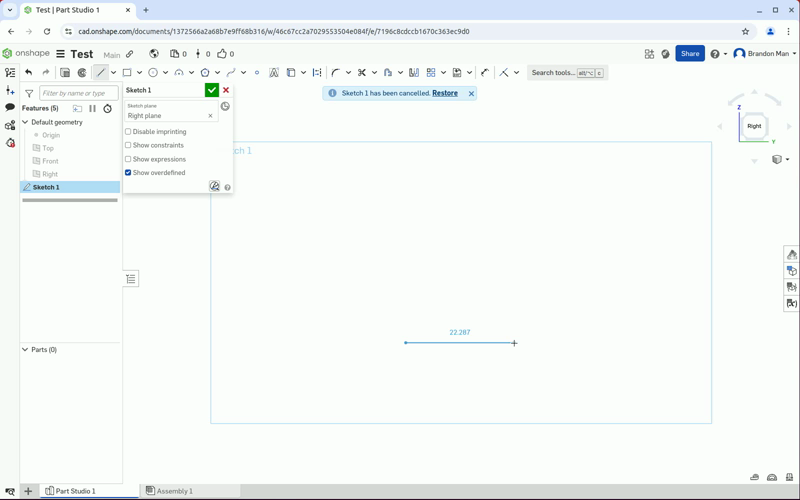
click(514, 342)
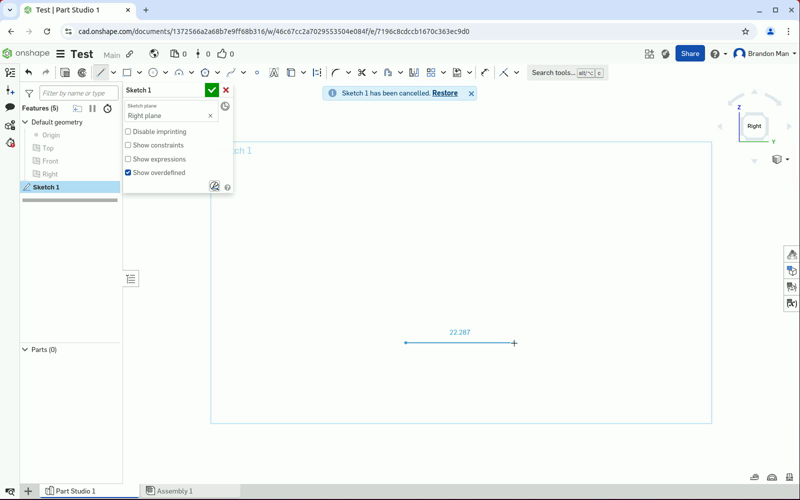
key_up(shift)
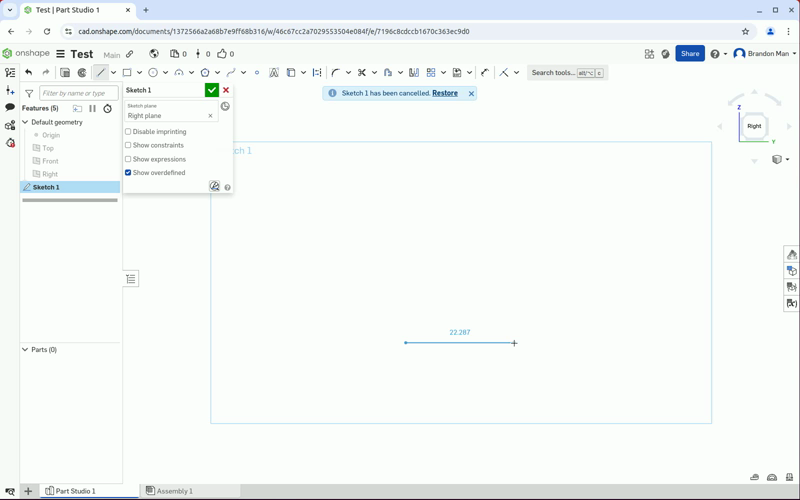
key_down(shift)
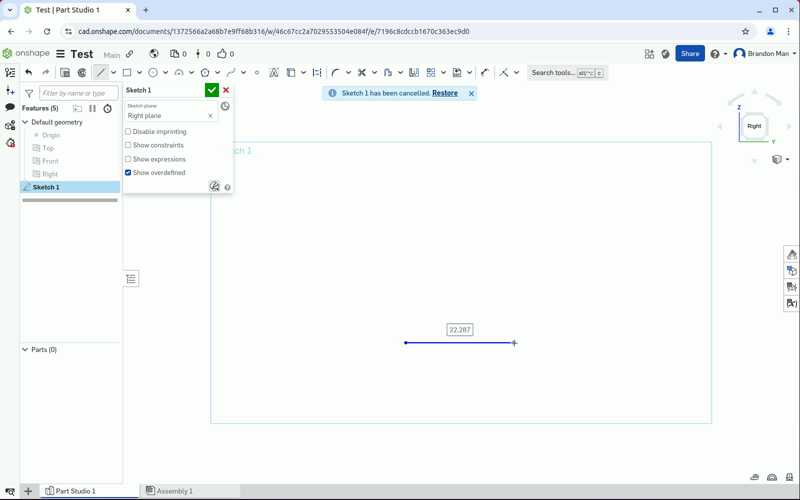
mouse_move(514, 224)
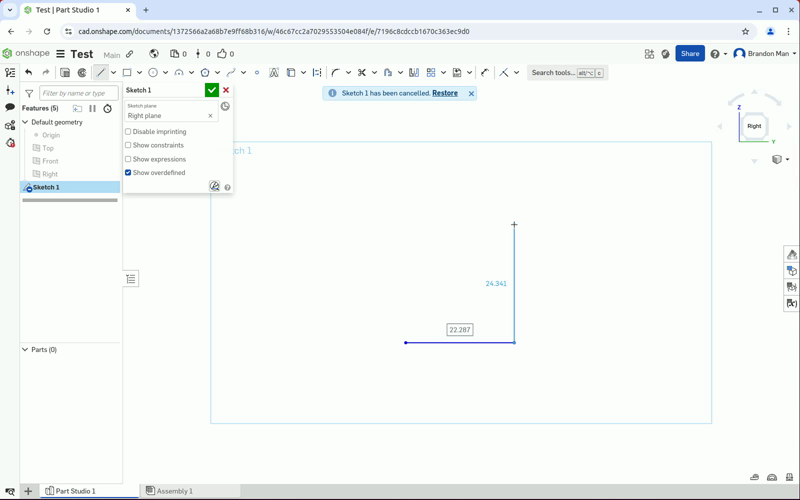
click(514, 224)
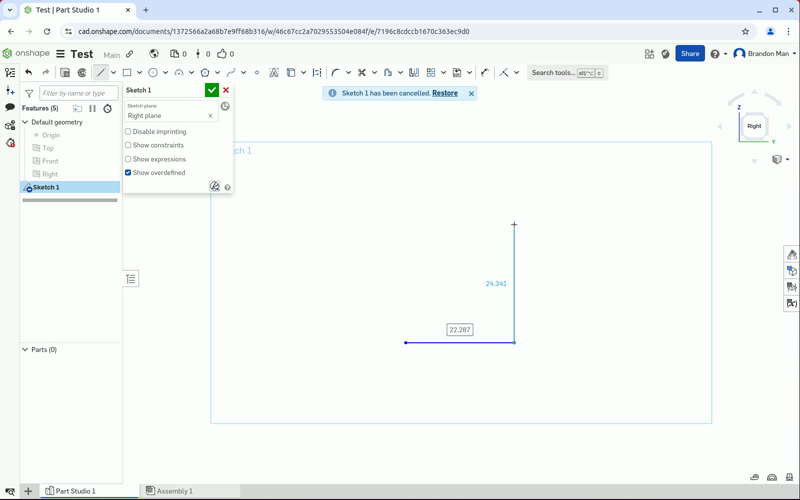
key_up(shift)
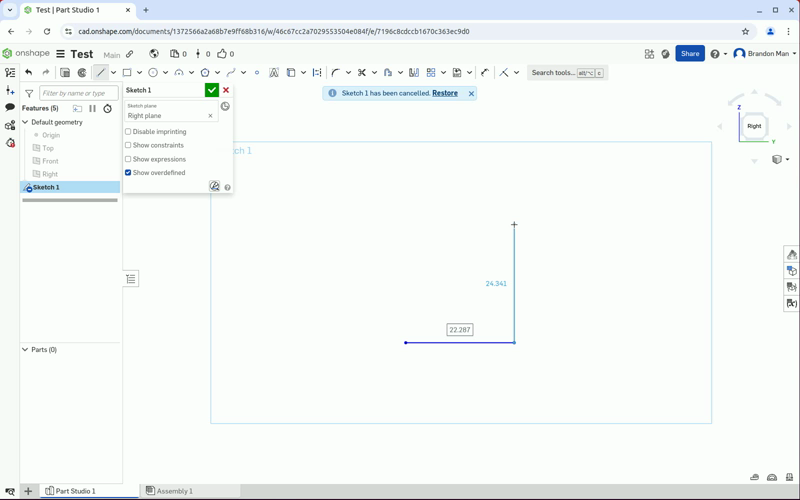
key_down(shift)
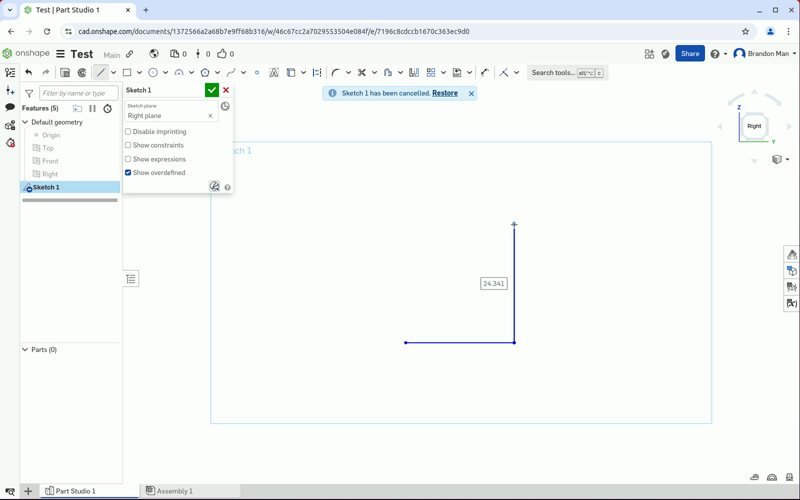
mouse_move(405, 224)
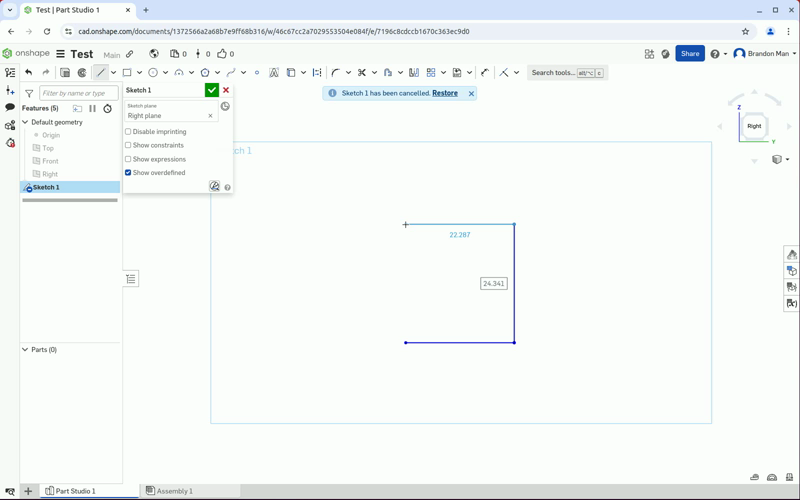
click(405, 224)
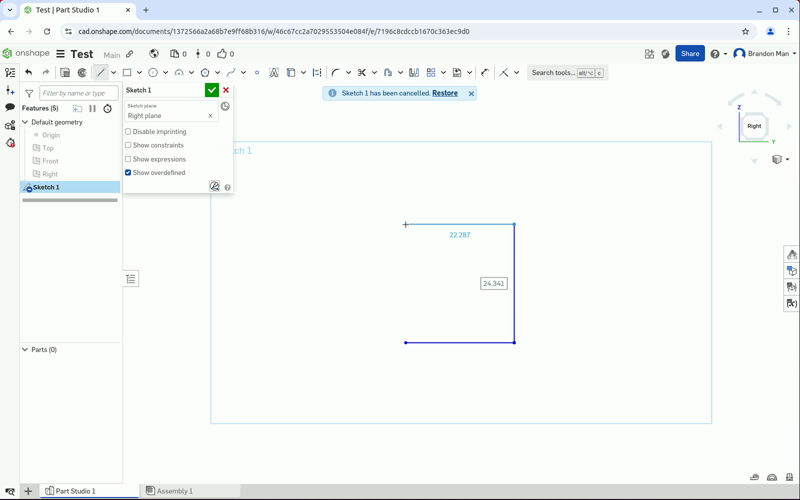
key_up(shift)
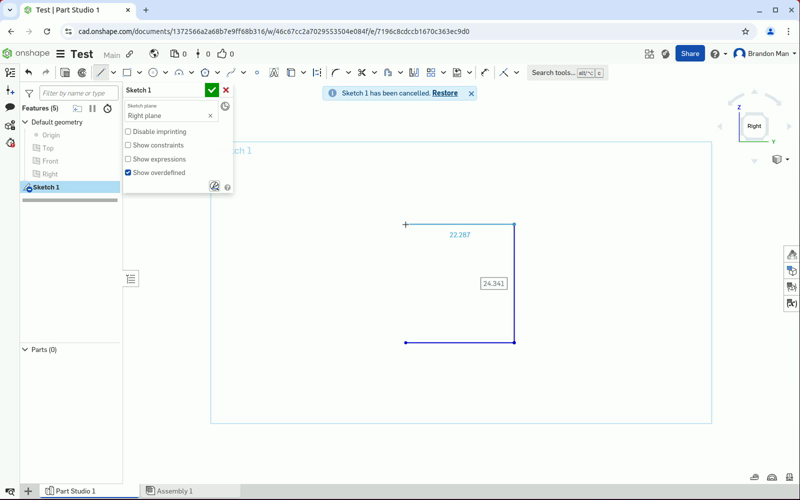
key_down(shift)
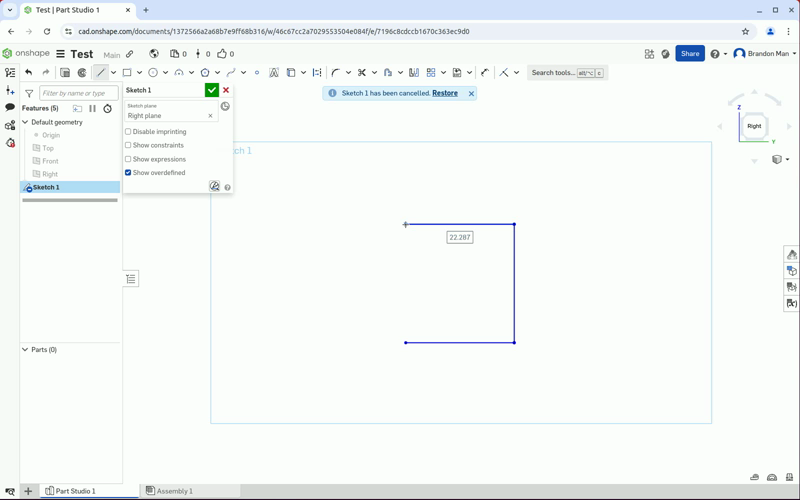
mouse_move(405, 342)
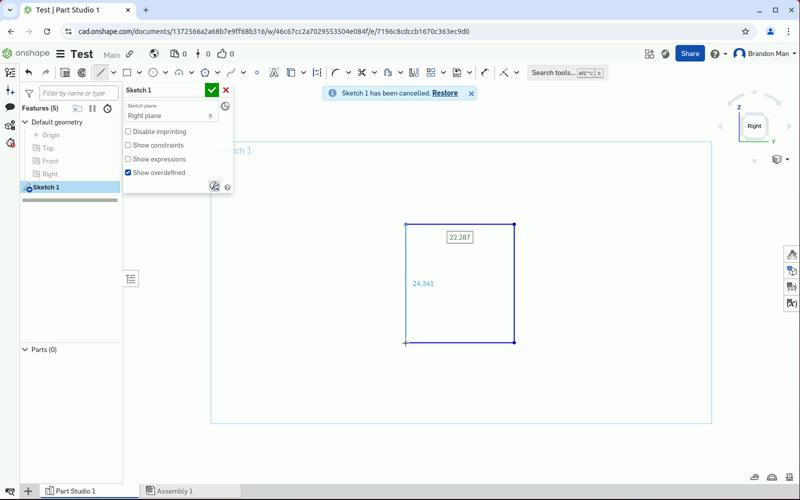
key_up(shift)
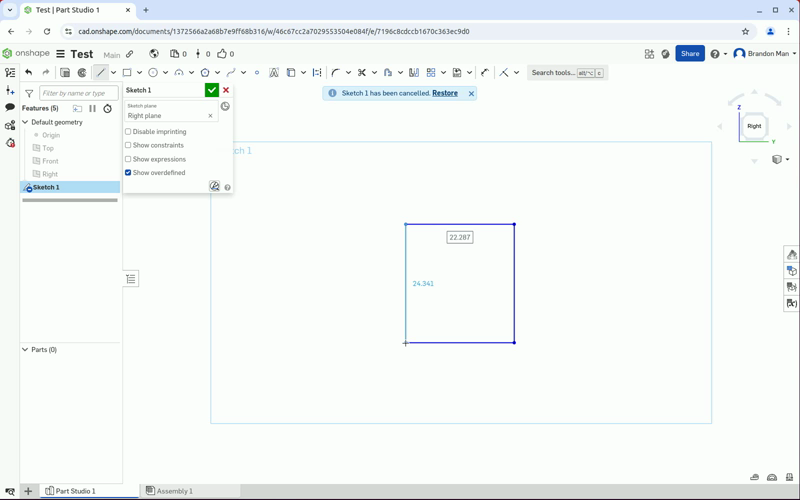
click(405, 342)
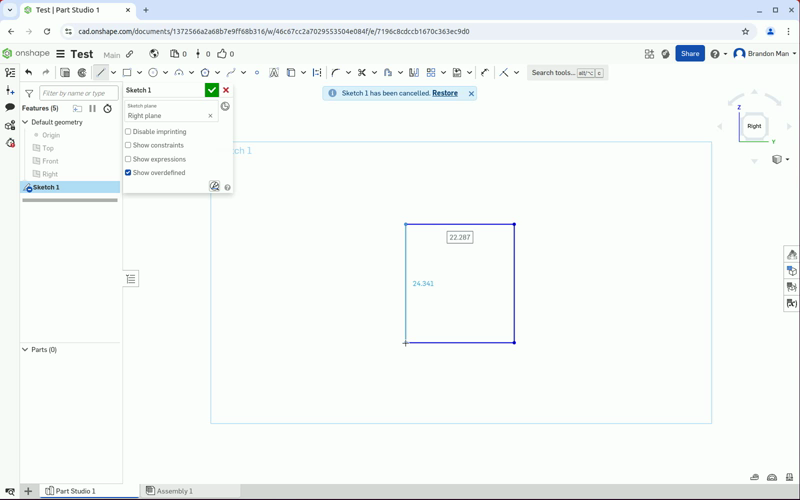
key(esc)
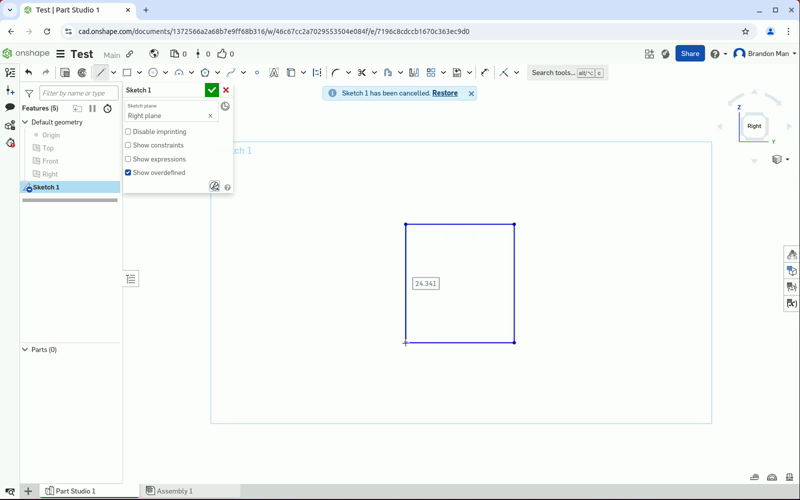
mouse_move(453, 235)
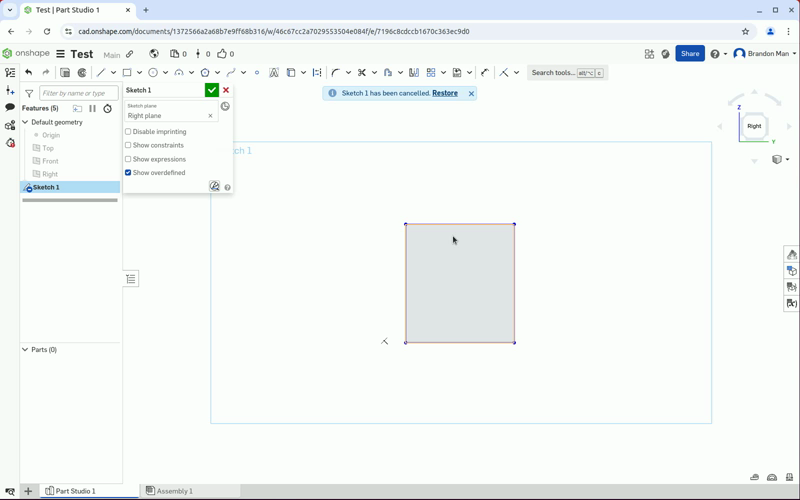
click(453, 235)
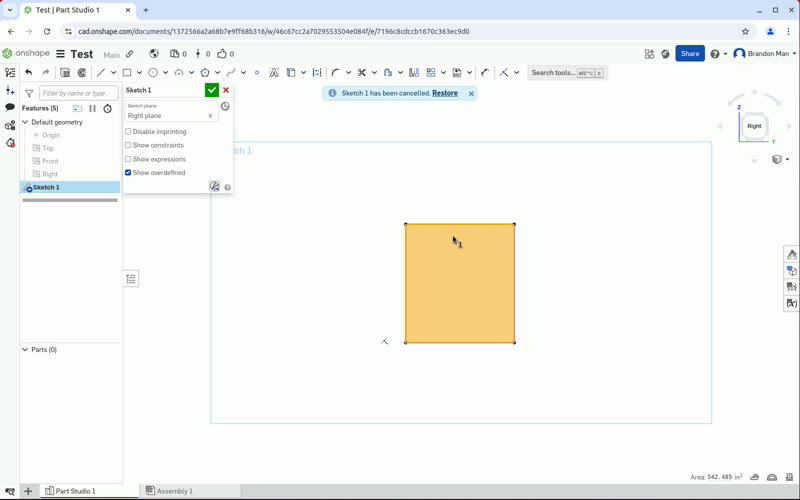
mouse_move(73, 352)
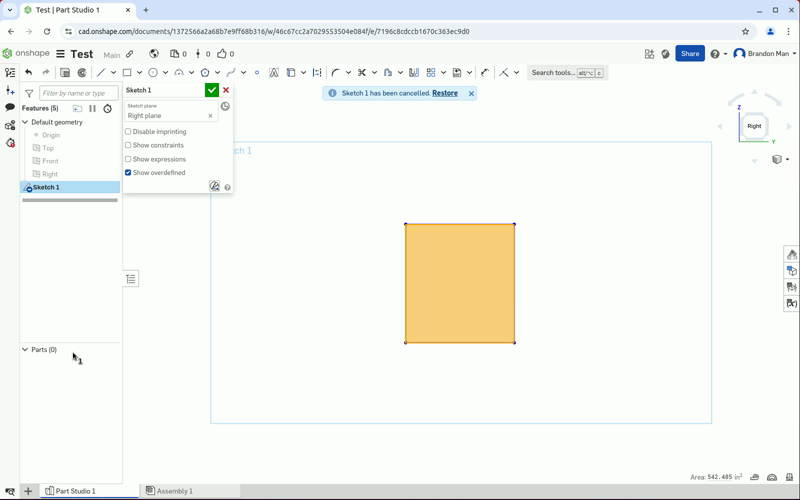
key(shift+y)
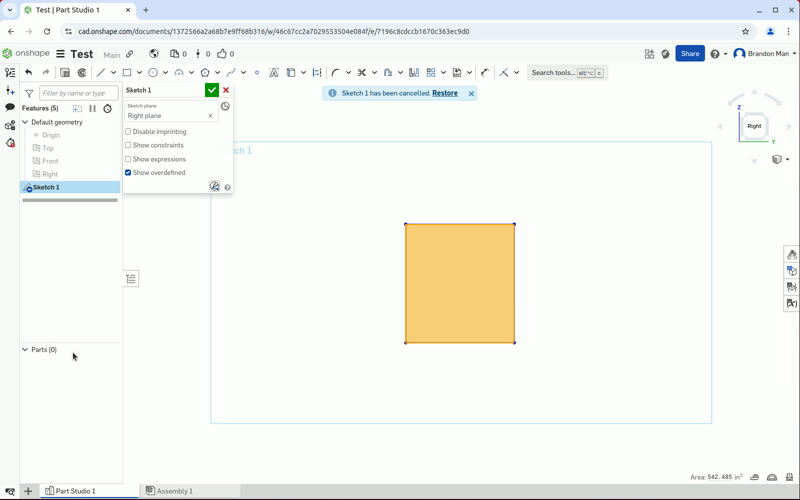
key(shift+e)
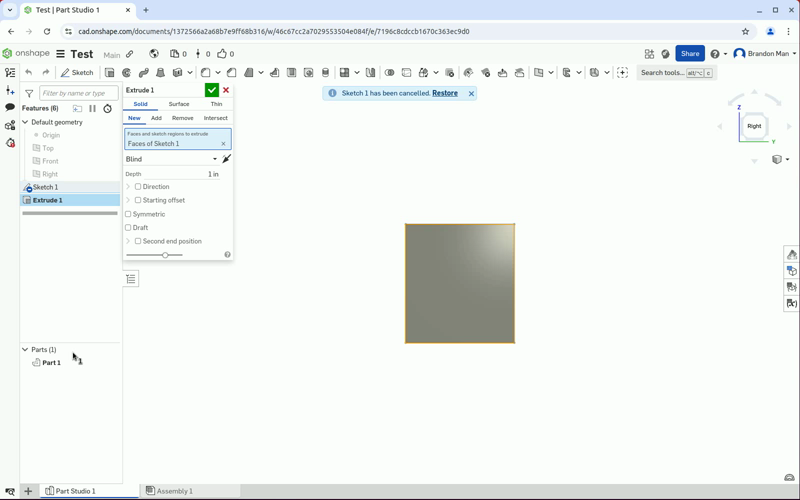
mouse_move(143, 106)
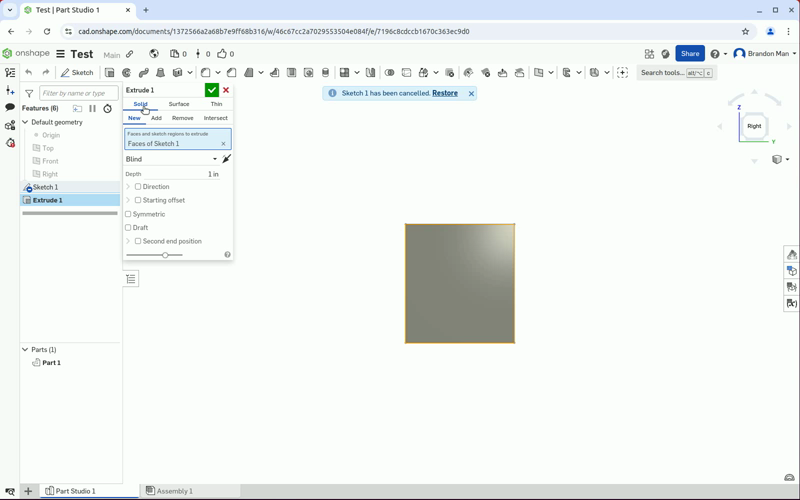
click(143, 106)
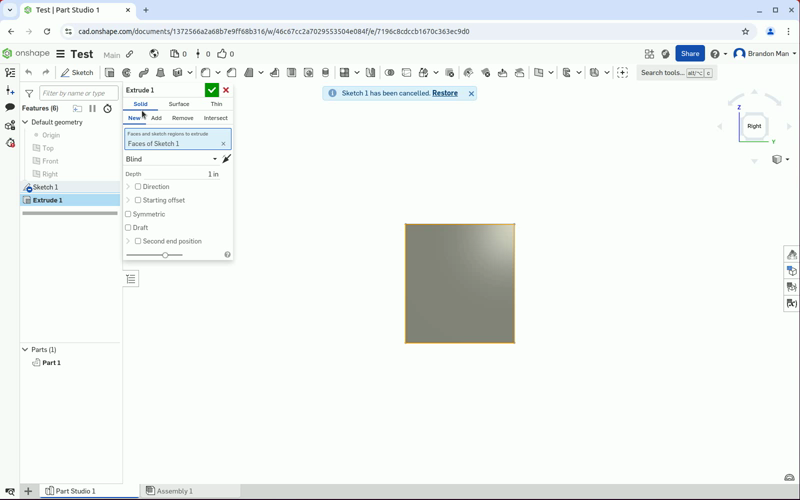
mouse_move(137, 120)
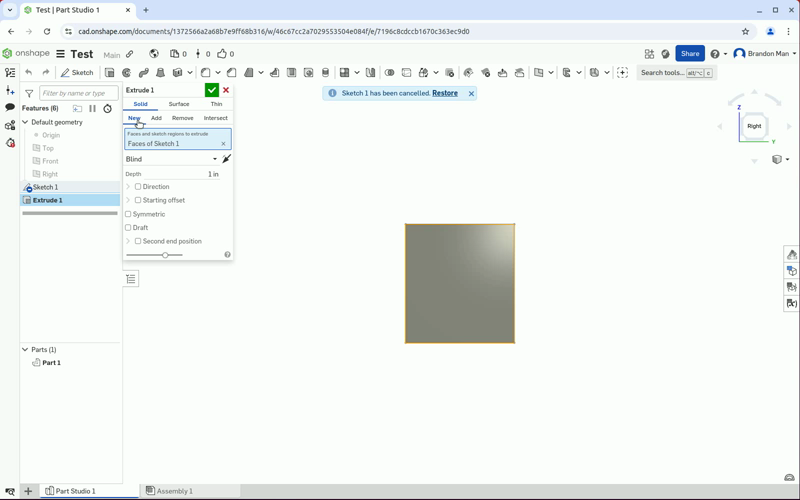
click(137, 120)
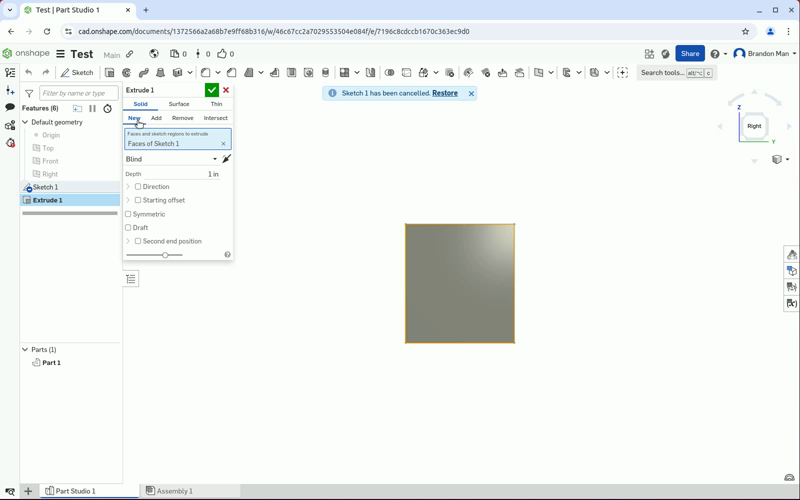
key(tab, 4)
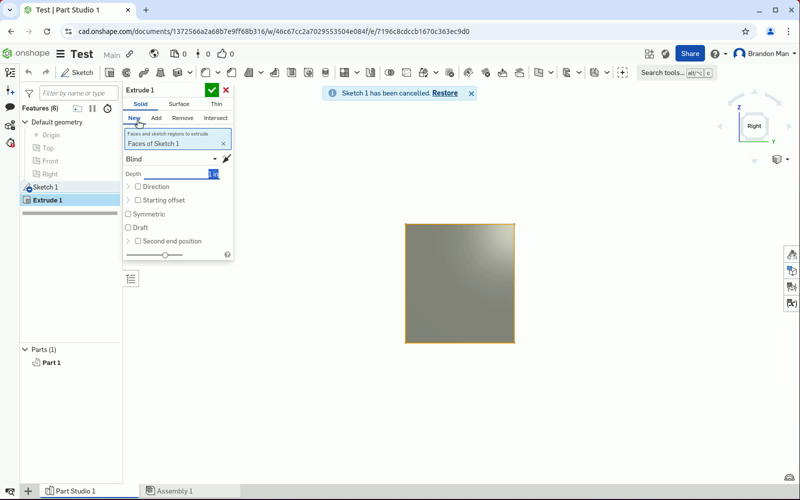
text(-23.108)
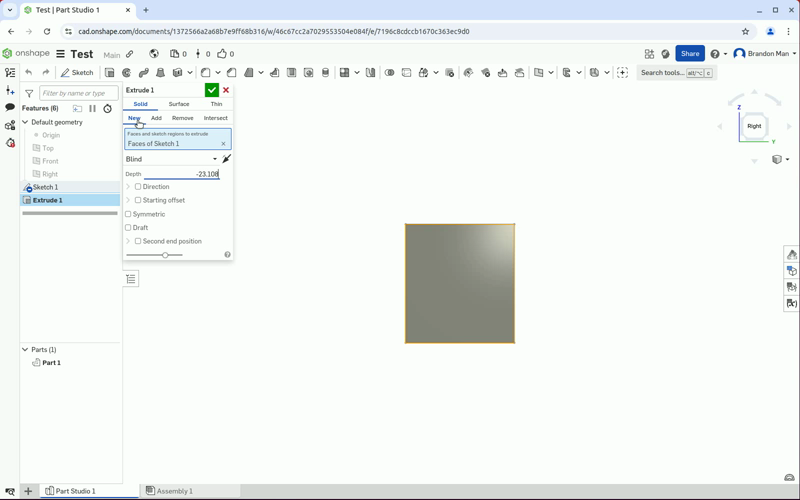
key(enter)
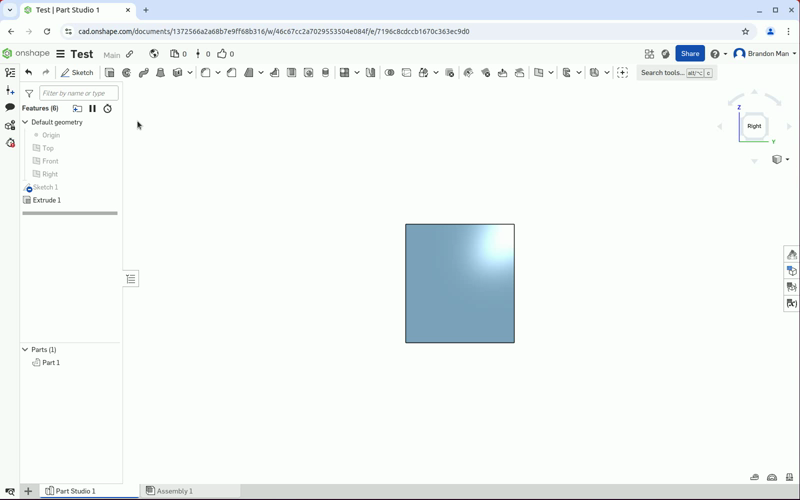
key(shift+h)
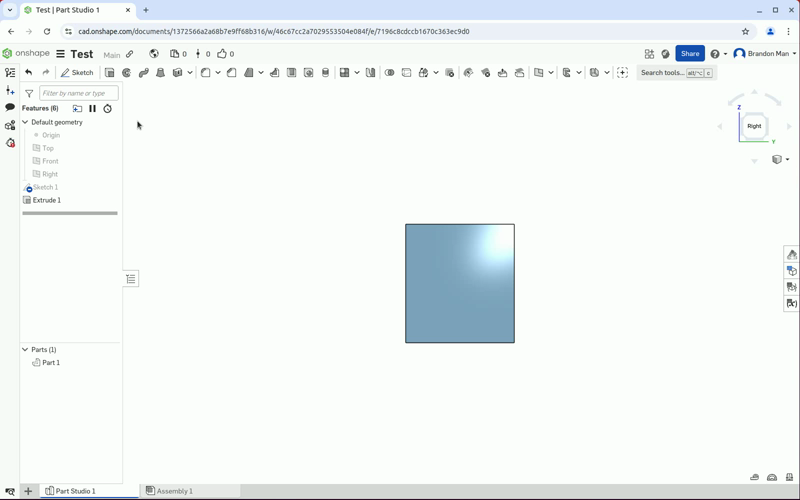
key(shift+h)
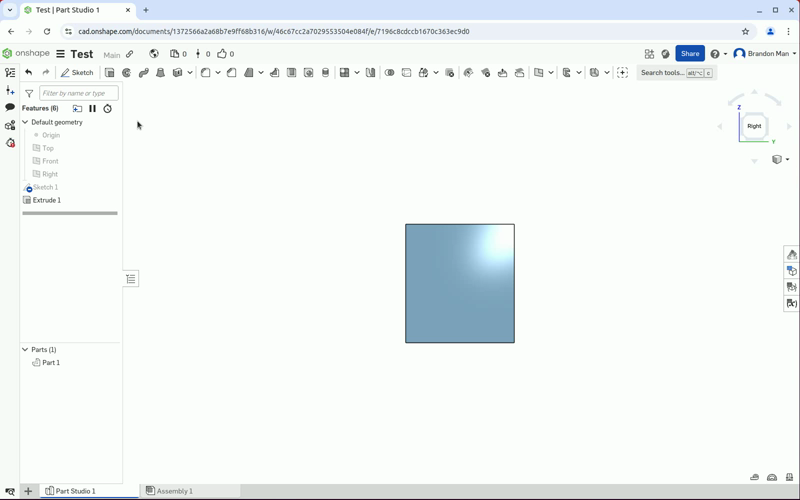
mouse_move(73, 189)
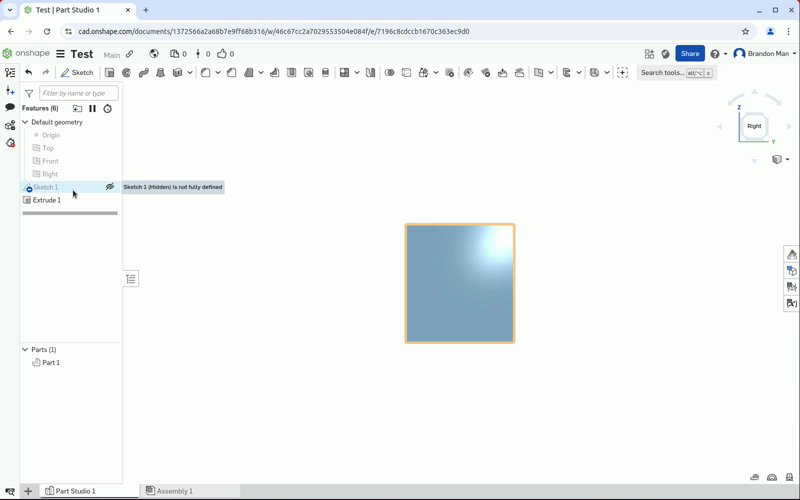
click(73, 189)
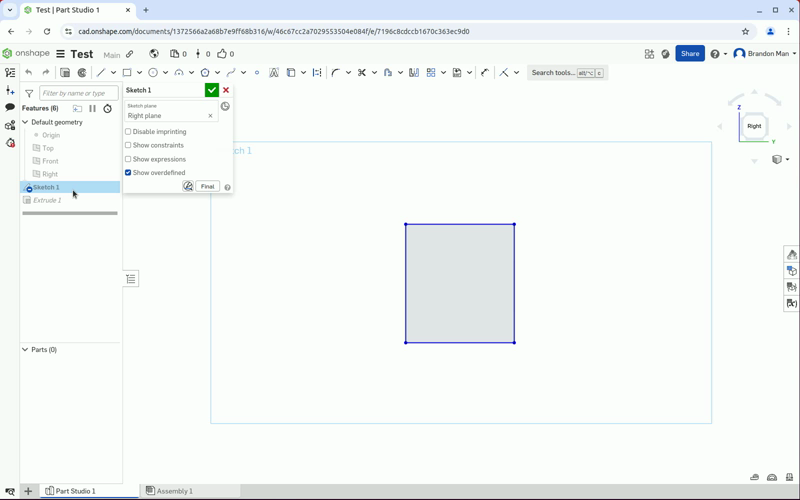
mouse_move(229, 92)
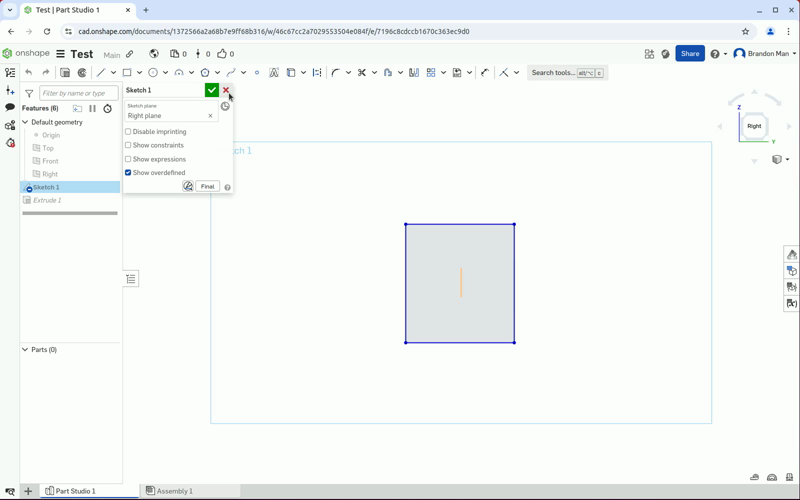
click(229, 92)
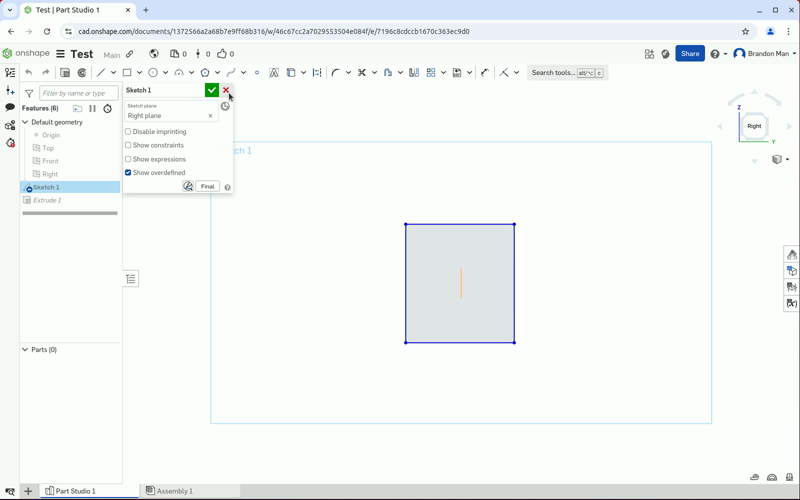
key(shift+s)
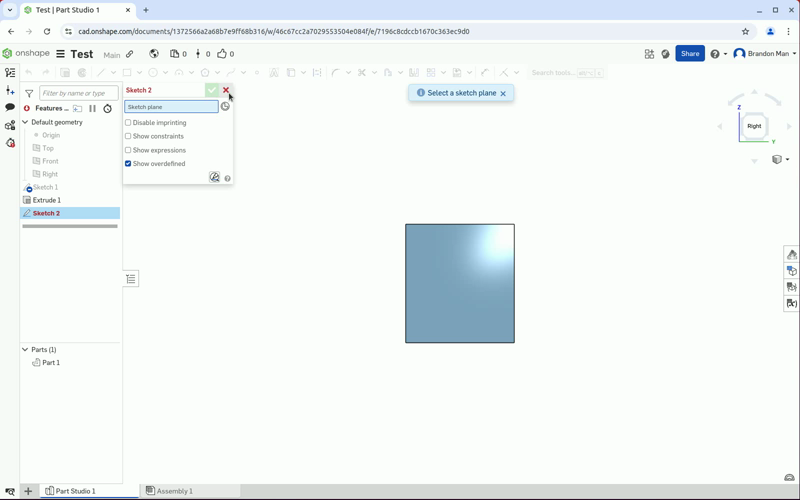
mouse_move(73, 176)
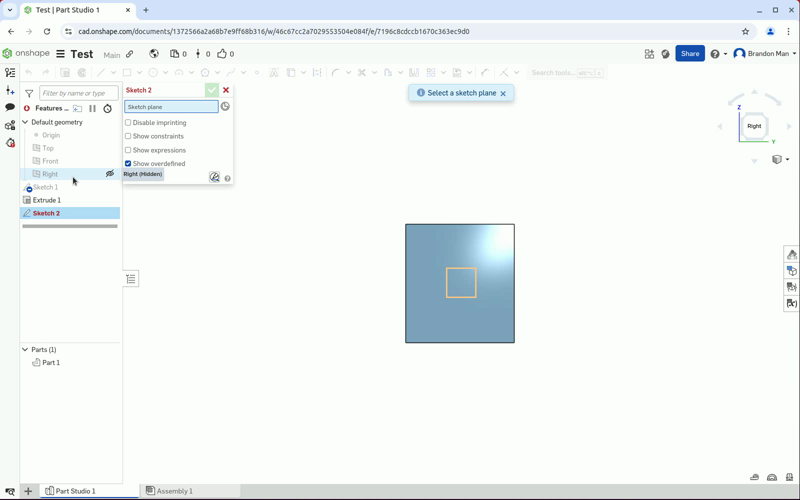
click(73, 176)
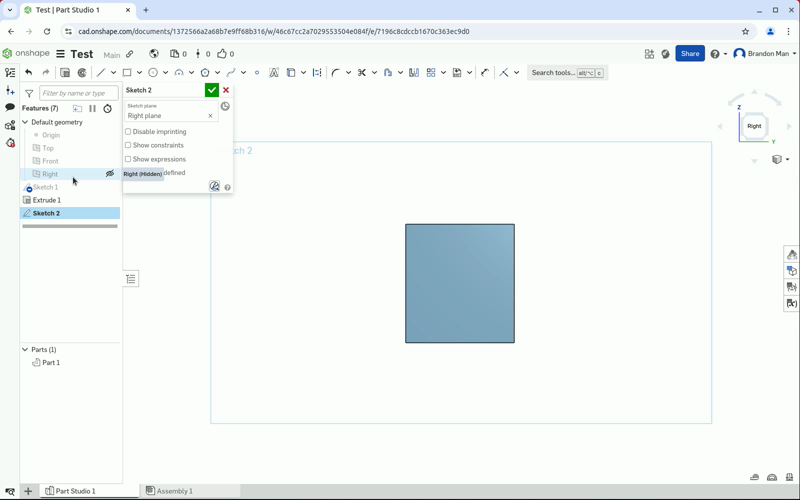
mouse_move(73, 352)
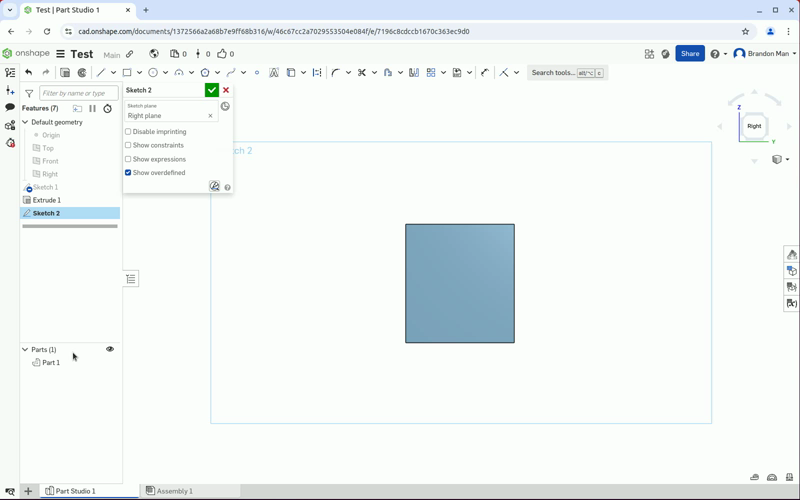
key(y)
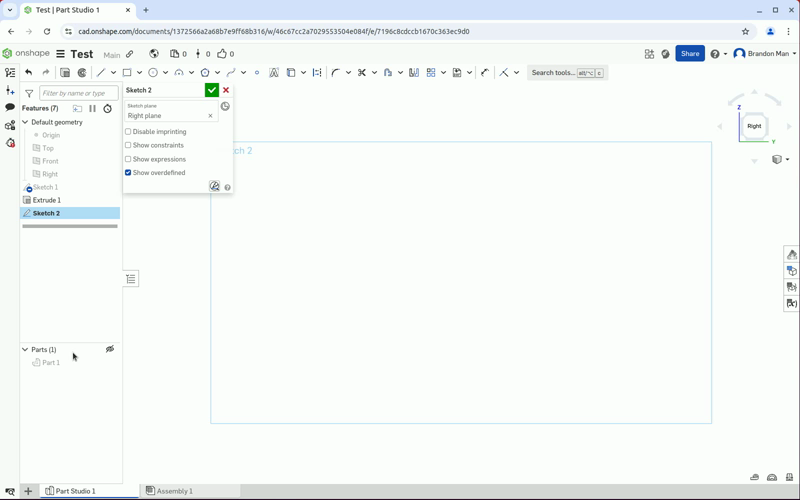
key(l)
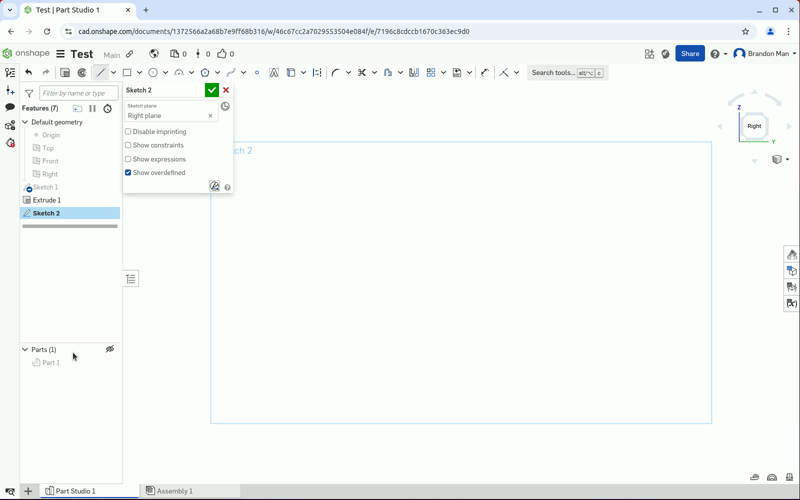
key_down(shift)
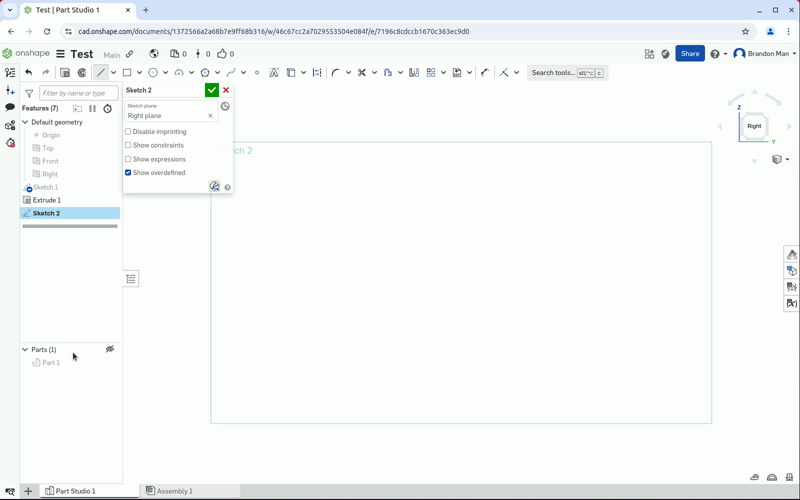
mouse_move(444, 293)
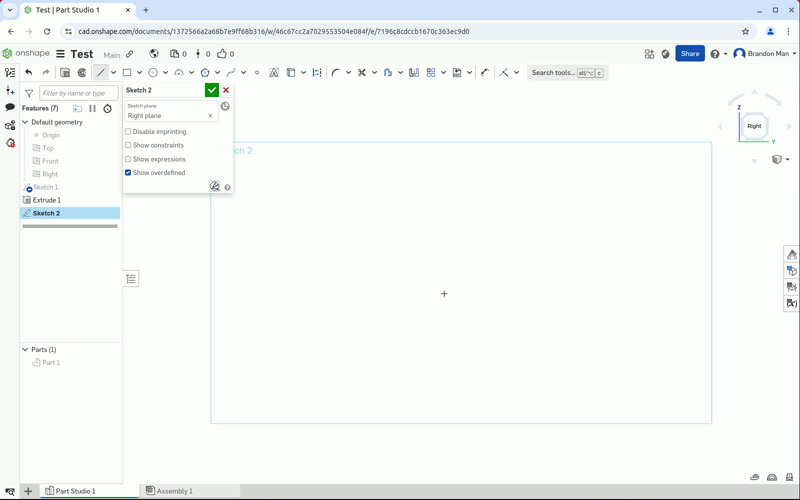
click(444, 293)
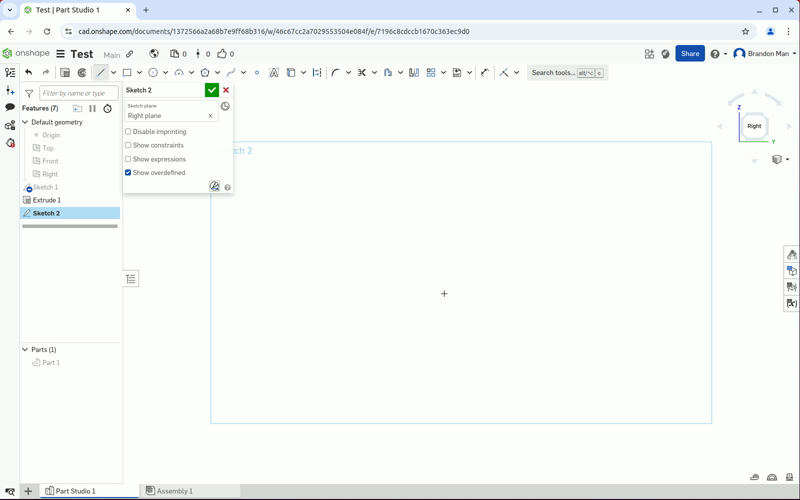
key_up(shift)
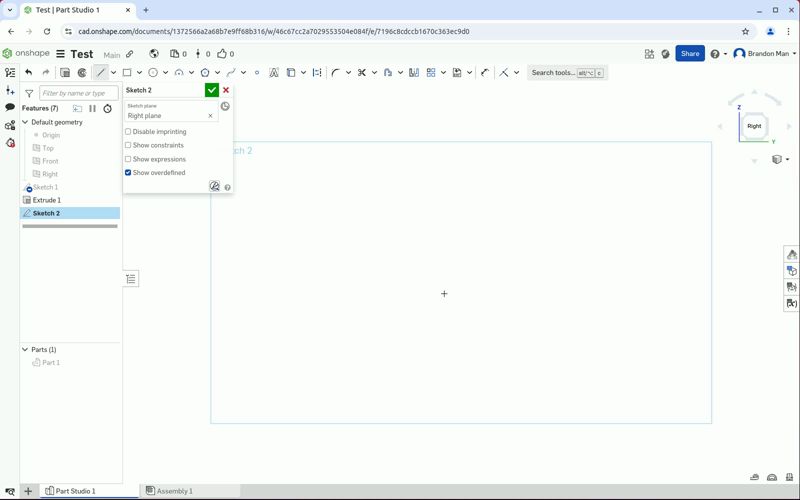
key_down(shift)
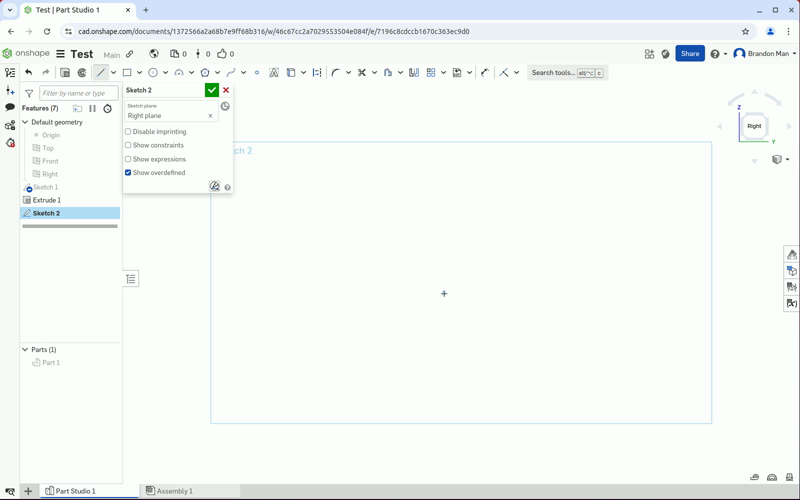
mouse_move(474, 293)
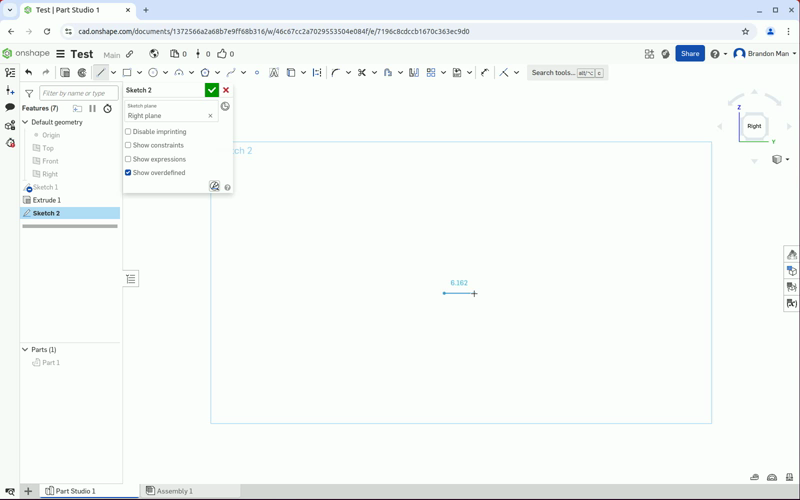
mouse_move(479, 293)
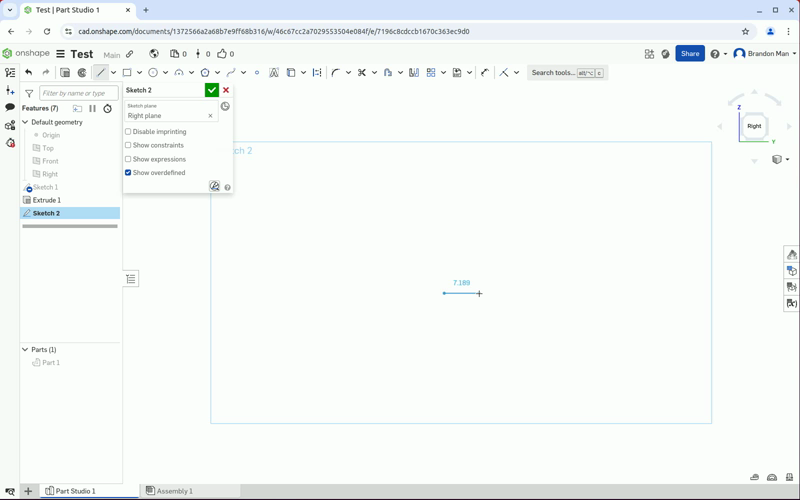
click(479, 293)
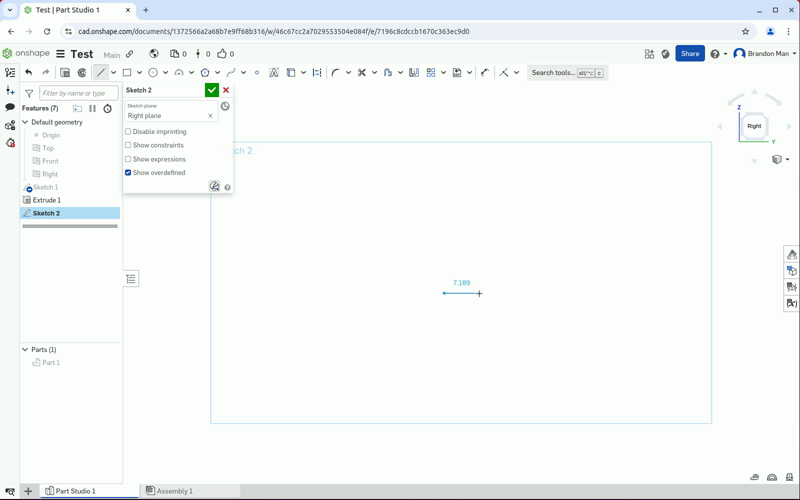
key_up(shift)
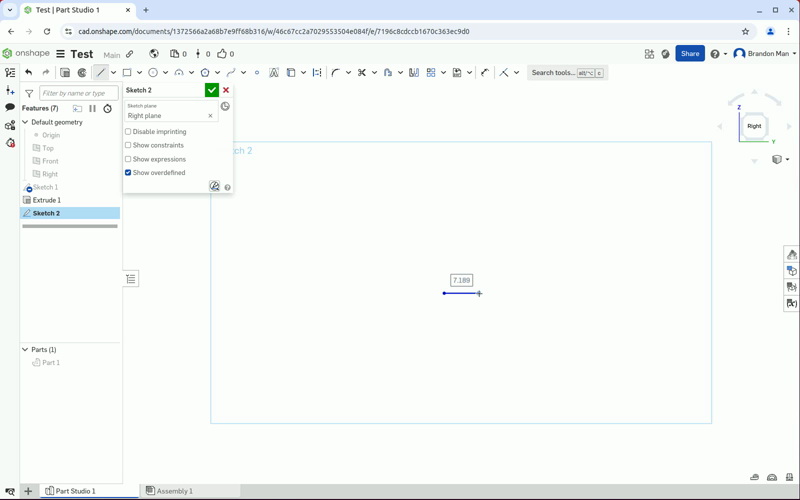
key_down(shift)
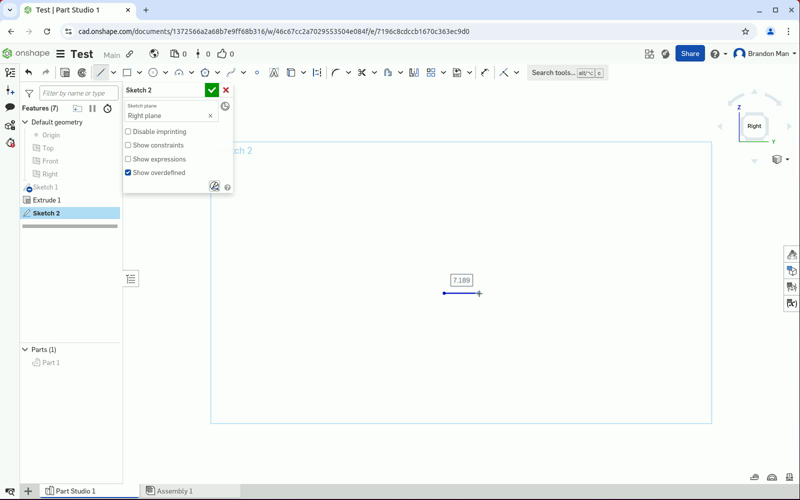
mouse_move(509, 293)
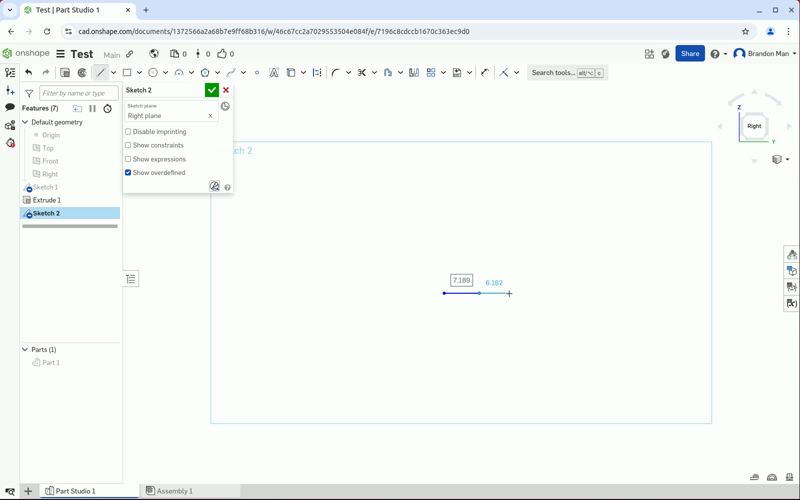
mouse_move(479, 272)
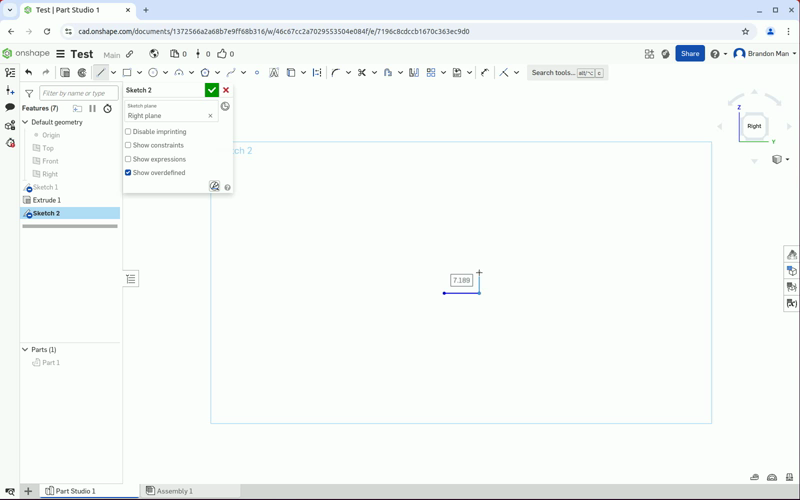
click(479, 272)
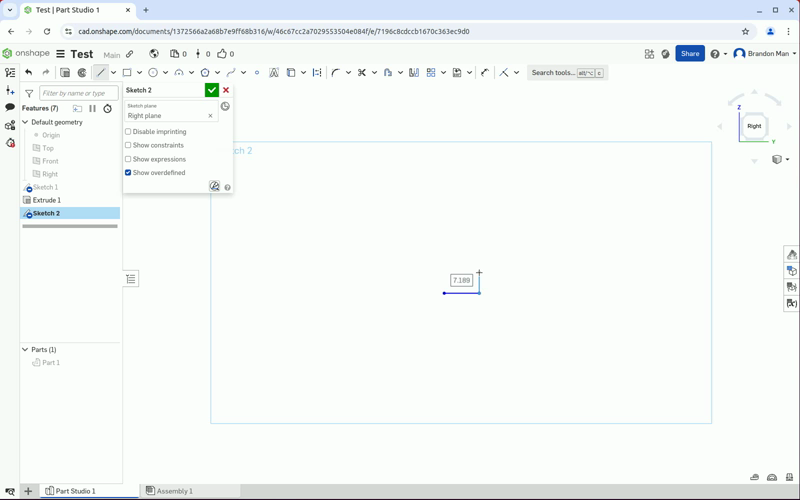
key_up(shift)
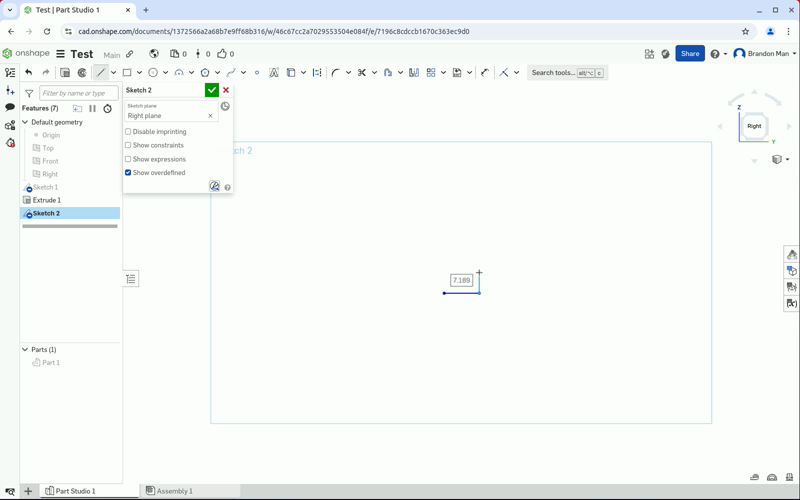
key_down(shift)
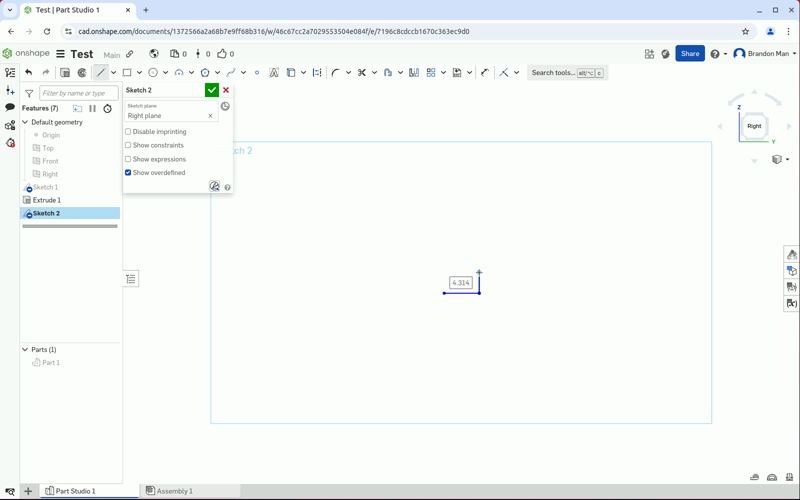
mouse_move(509, 272)
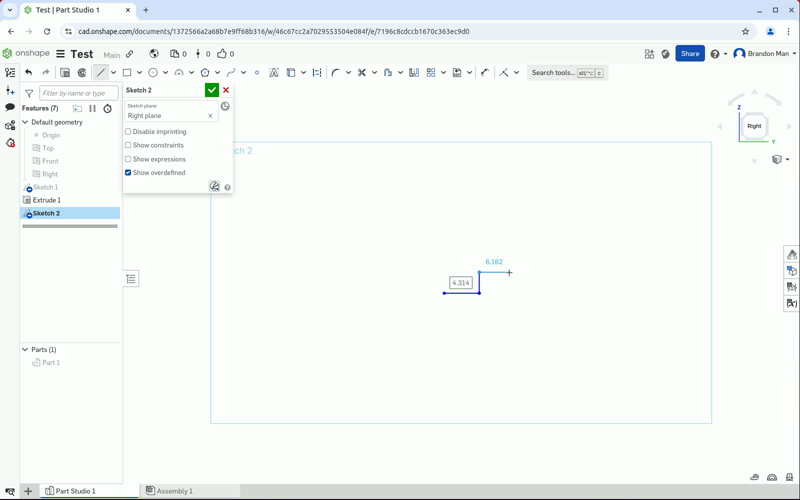
mouse_move(444, 272)
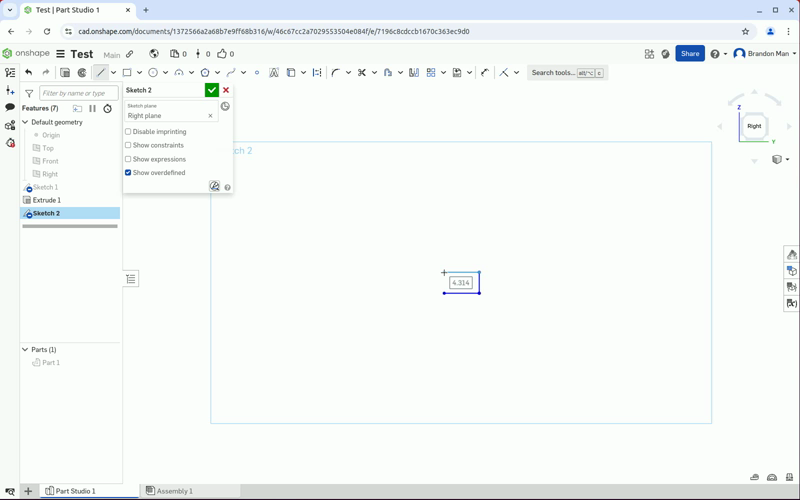
click(444, 272)
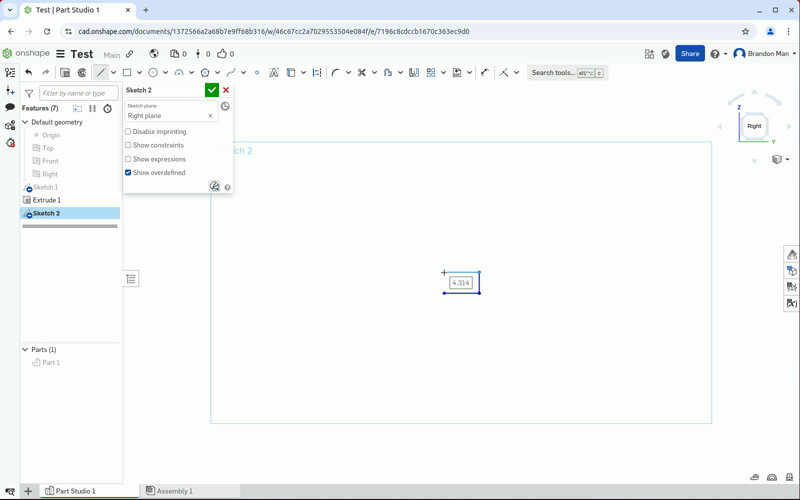
key_up(shift)
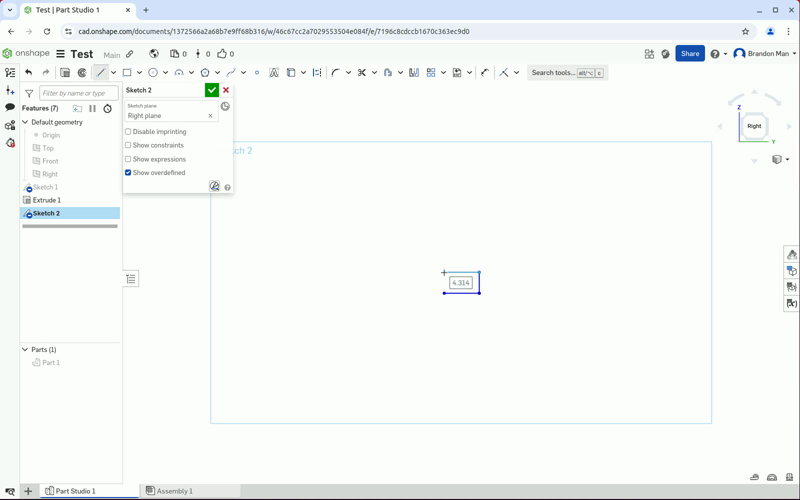
mouse_move(474, 272)
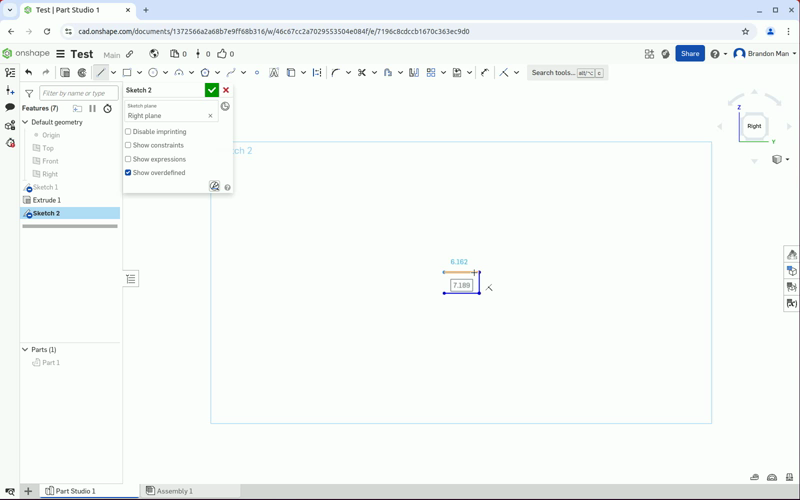
key_down(shift)
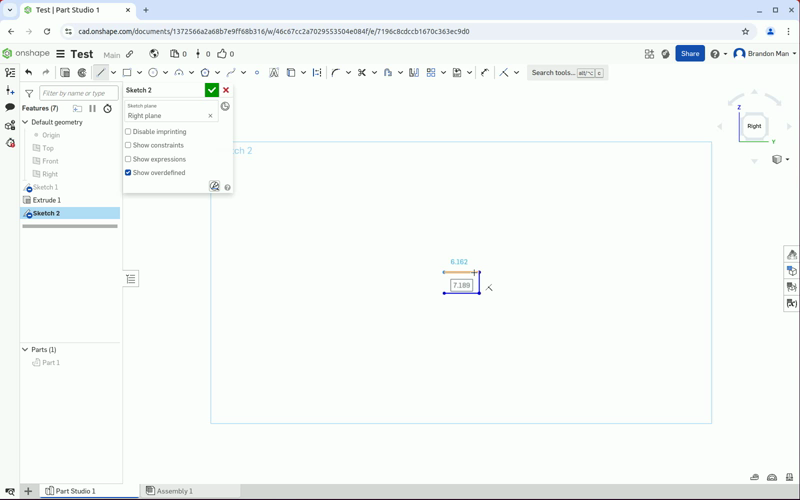
mouse_move(444, 293)
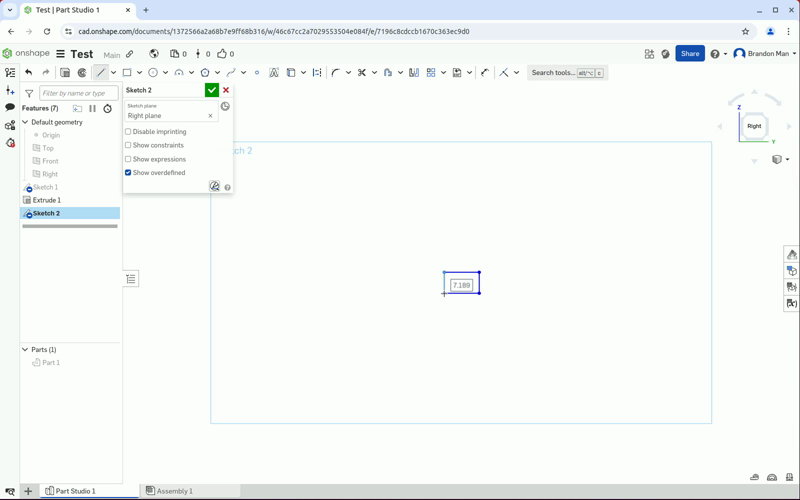
key_up(shift)
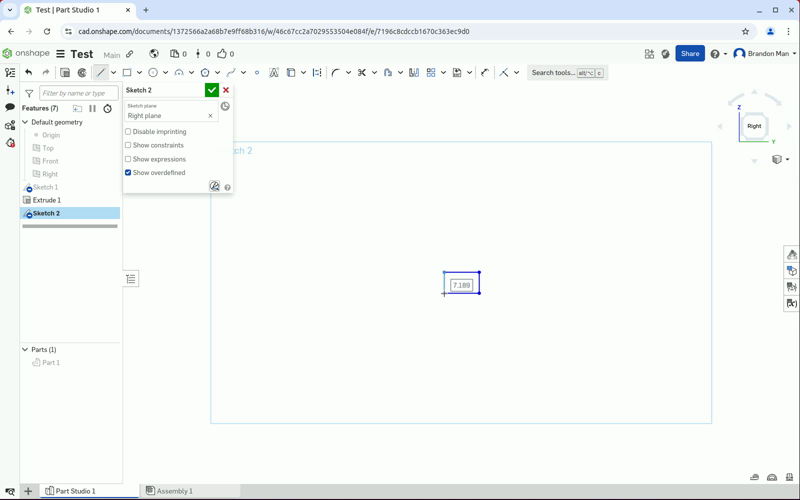
click(444, 293)
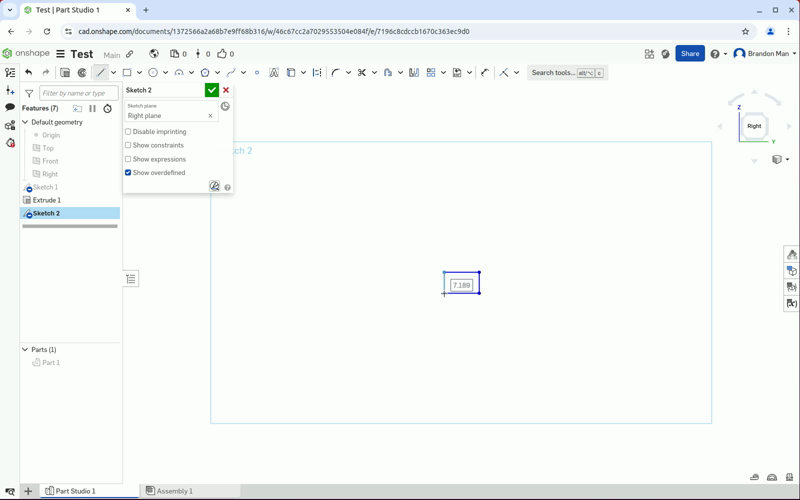
key(esc)
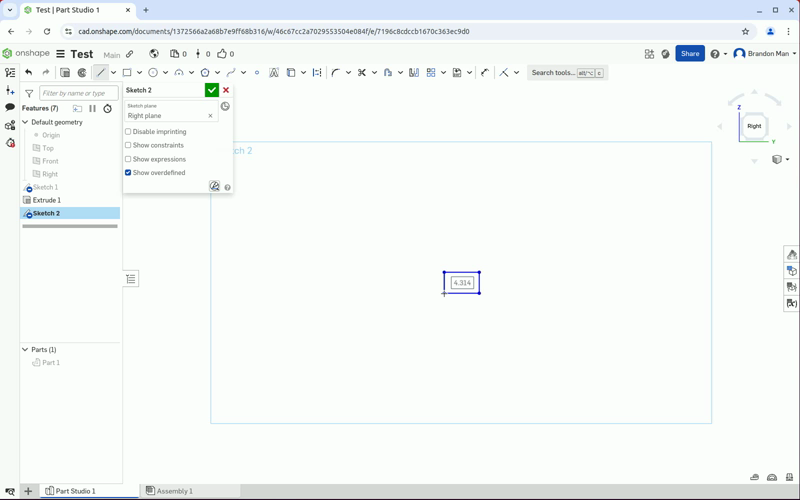
mouse_move(458, 284)
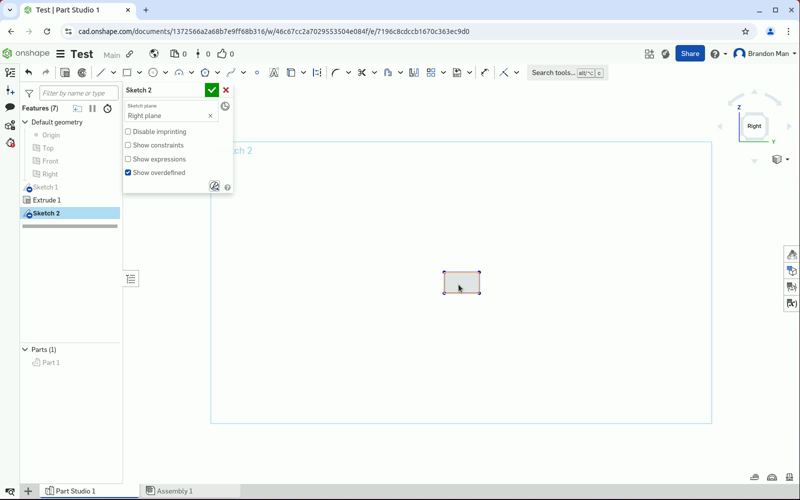
scroll(6)
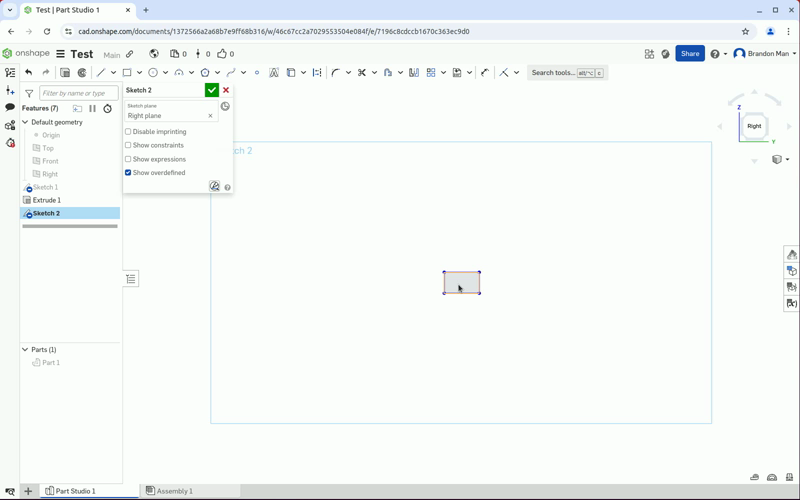
scroll(6)
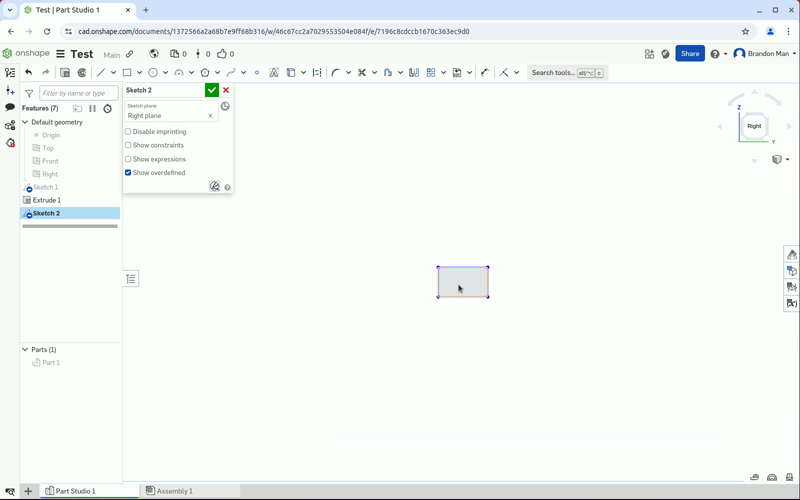
scroll(6)
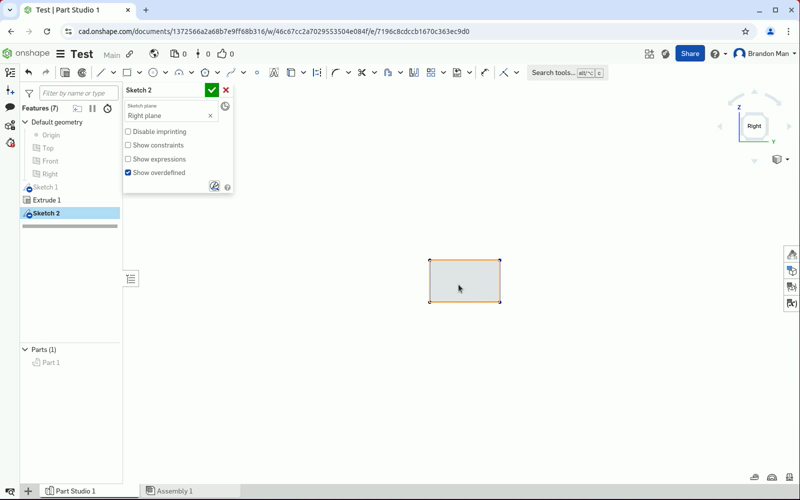
scroll(6)
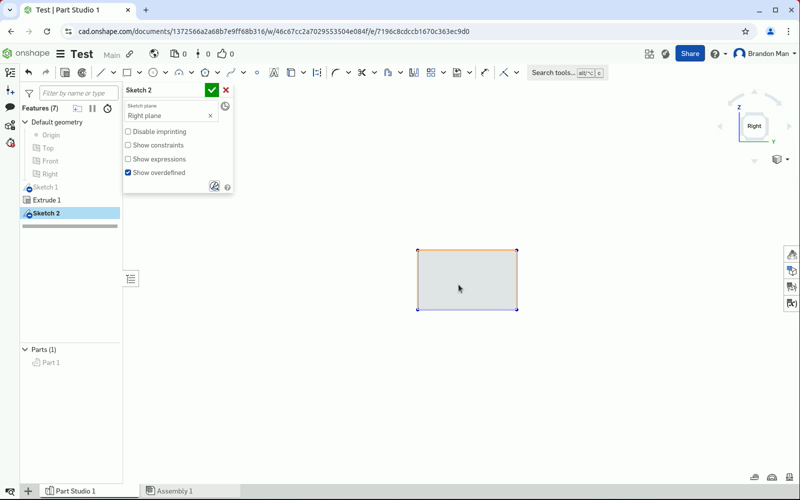
scroll(6)
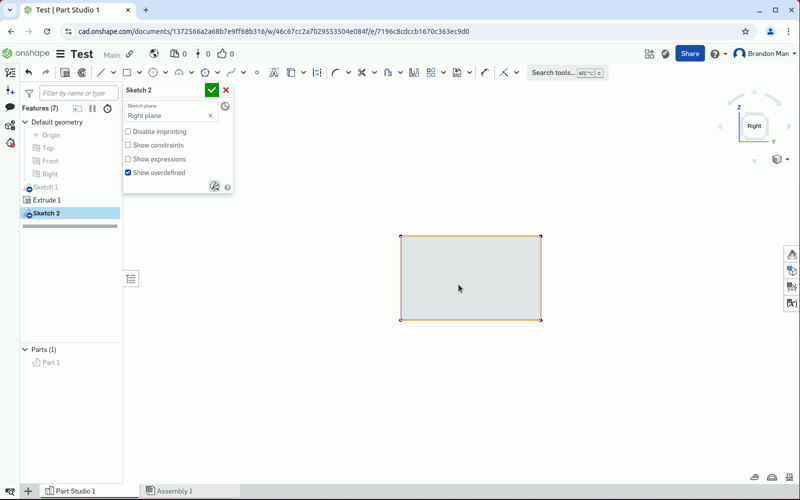
scroll(6)
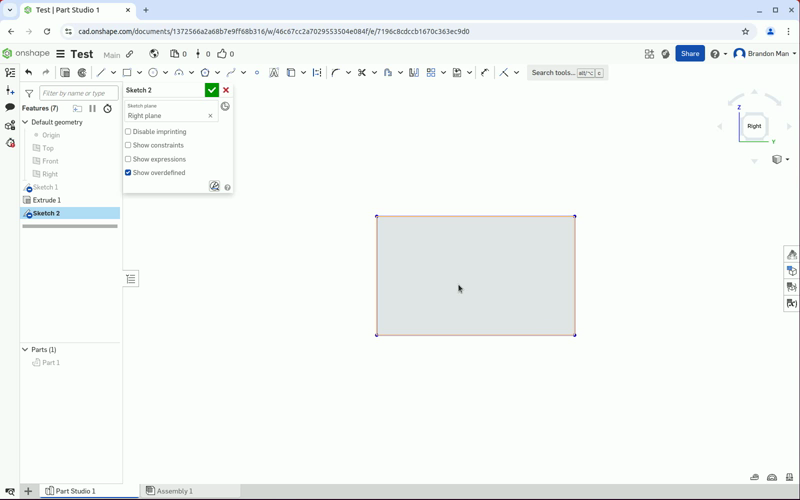
scroll(6)
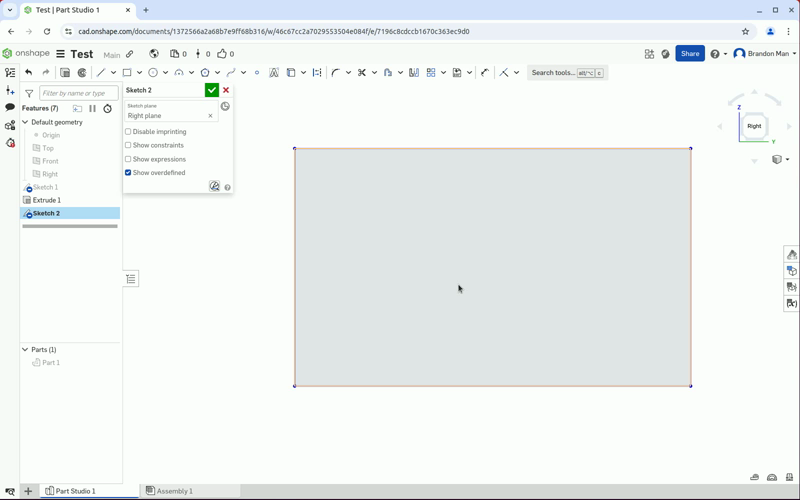
click(458, 284)
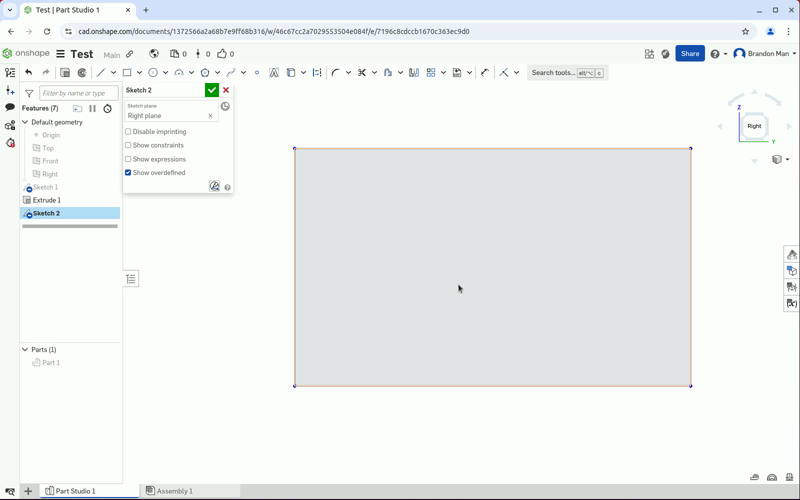
scroll(-6)
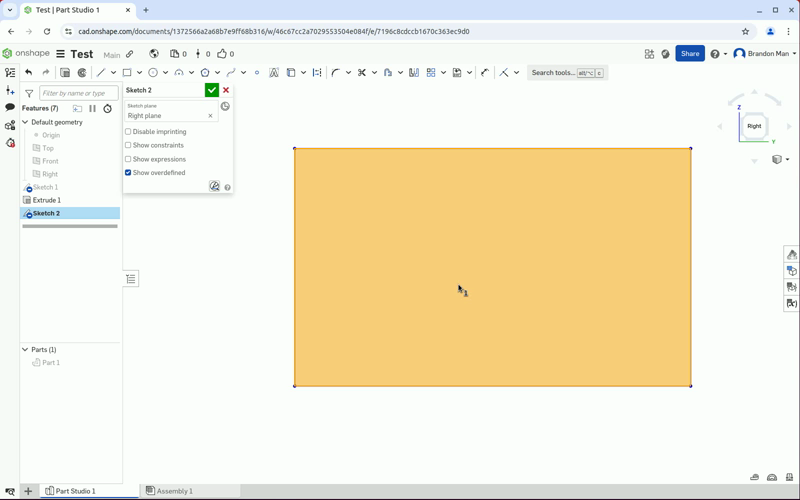
scroll(-6)
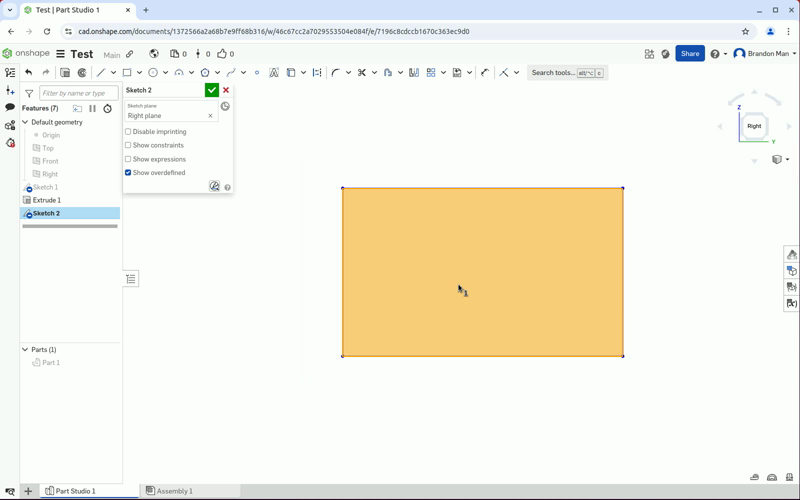
scroll(-6)
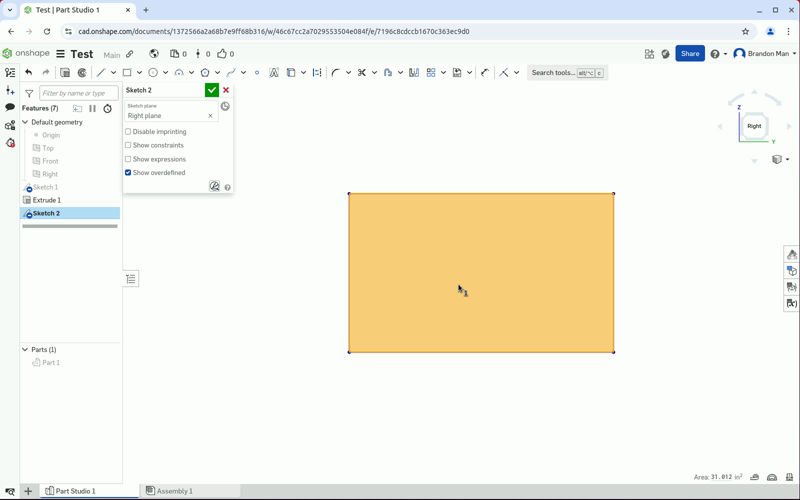
scroll(-6)
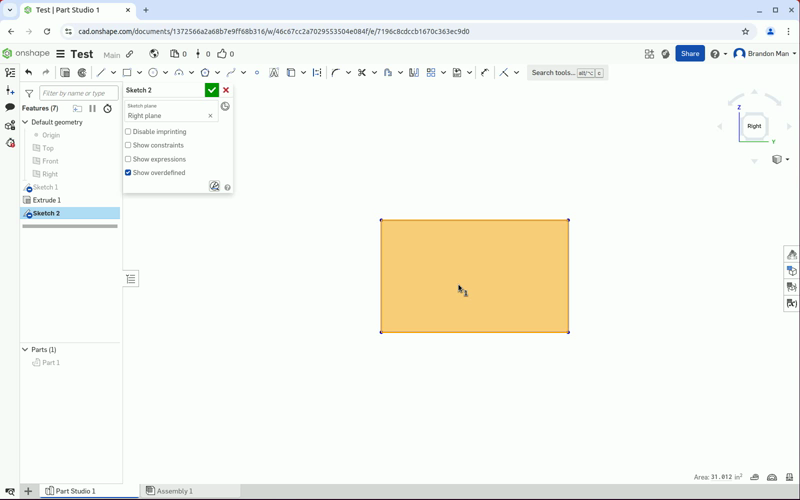
scroll(-6)
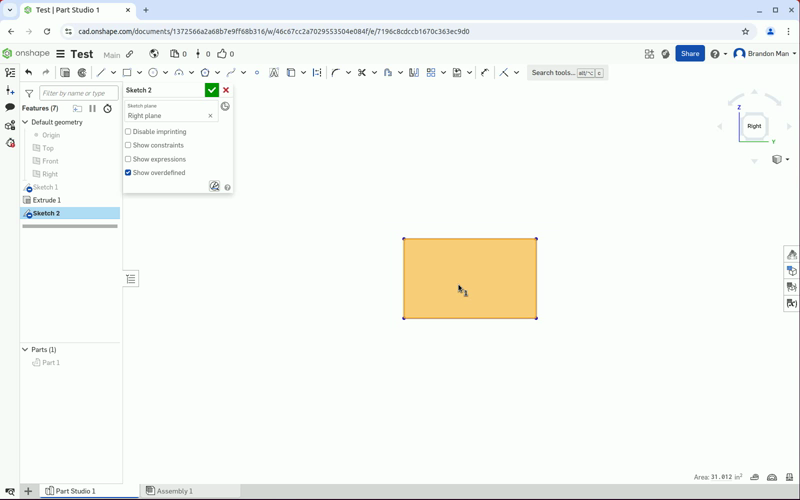
scroll(-6)
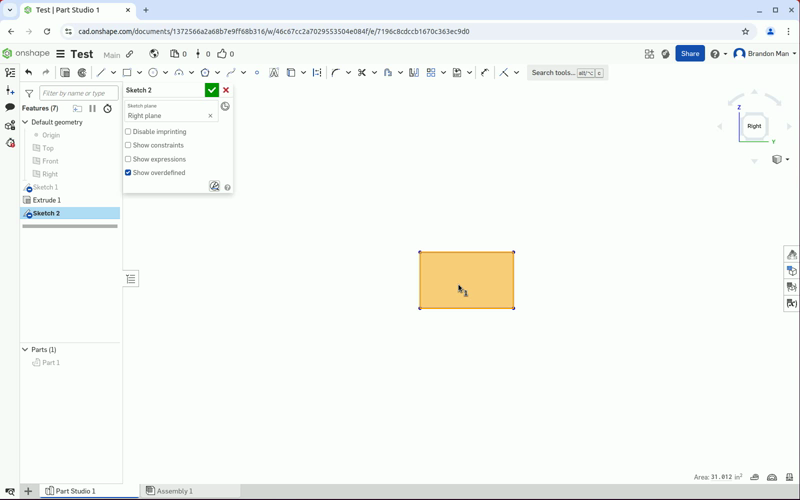
scroll(-6)
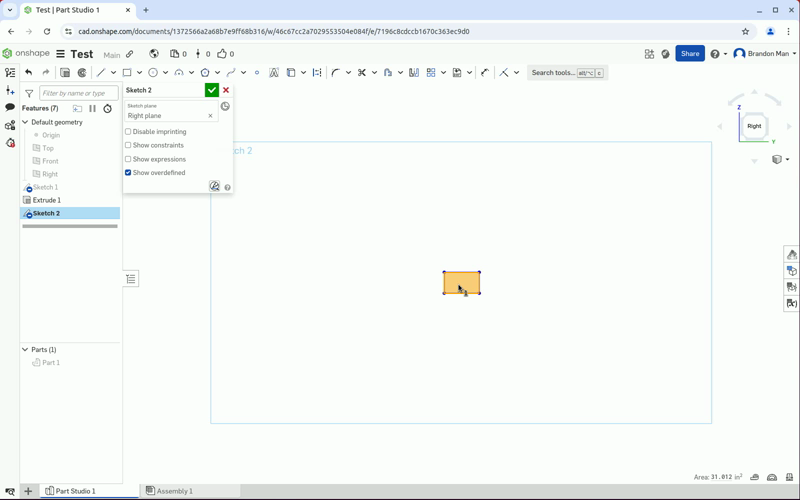
mouse_move(73, 352)
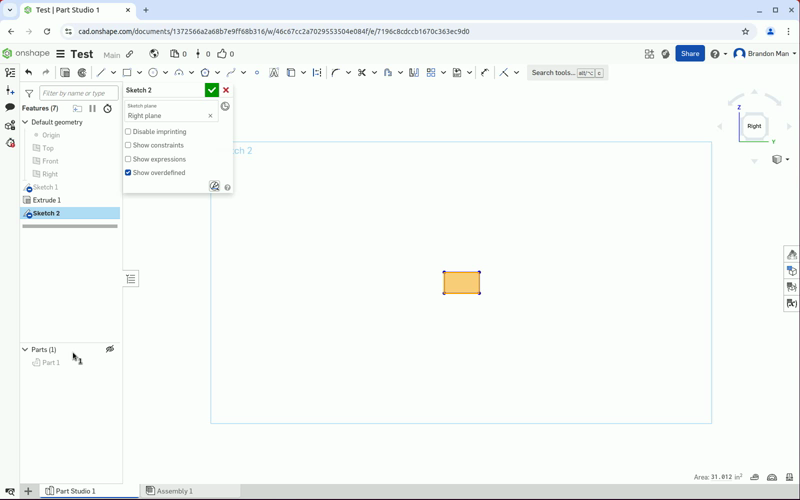
key(shift+y)
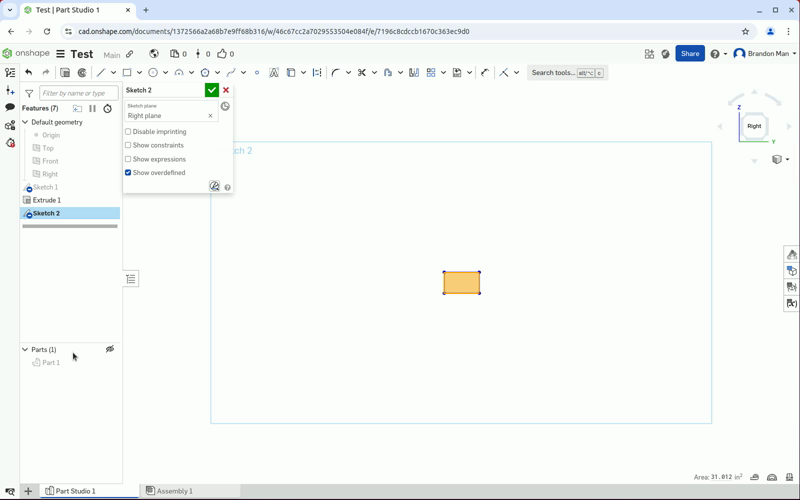
key(shift+e)
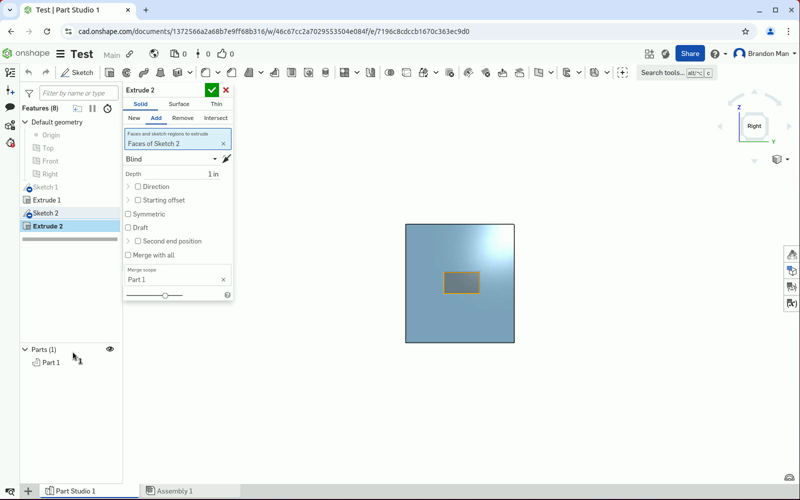
mouse_move(143, 106)
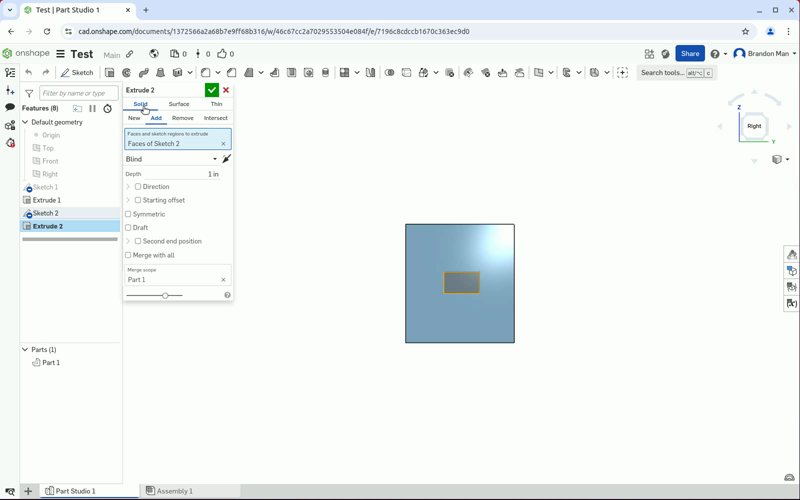
click(143, 106)
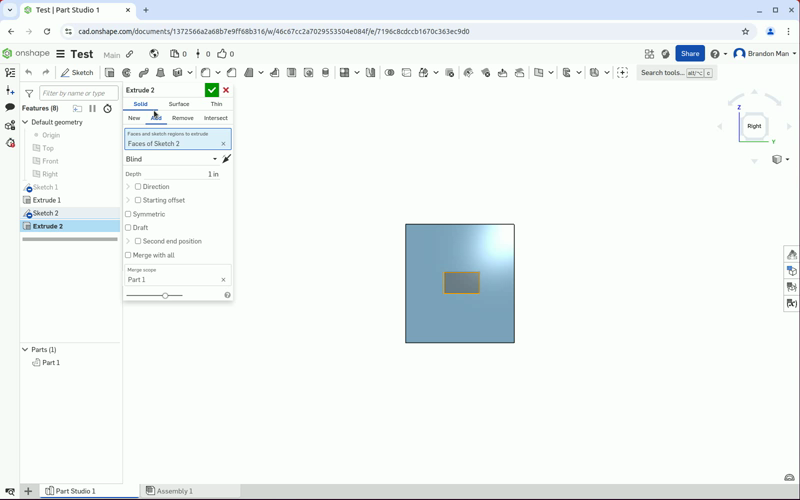
mouse_move(186, 120)
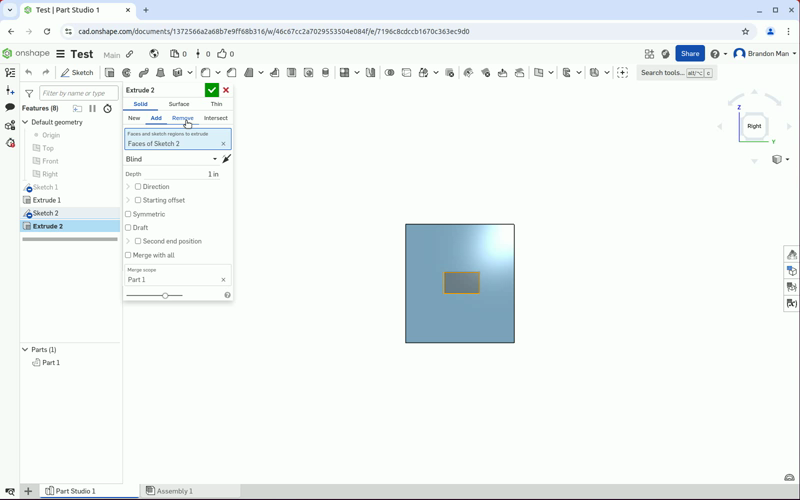
click(186, 120)
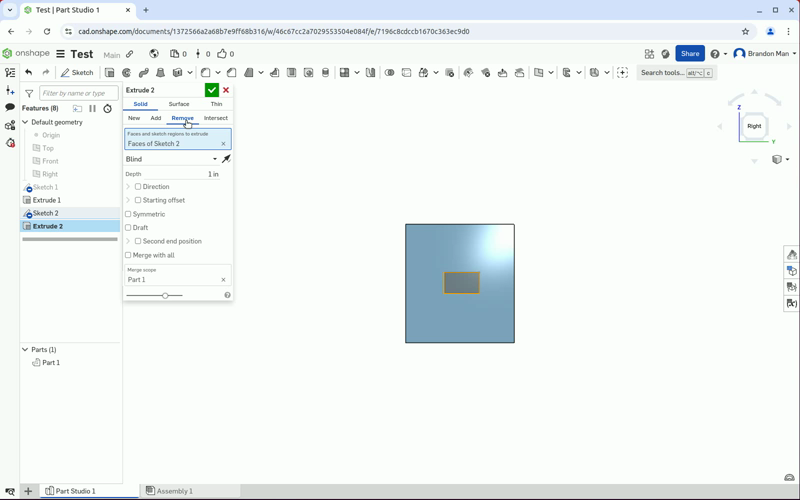
key(tab, 4)
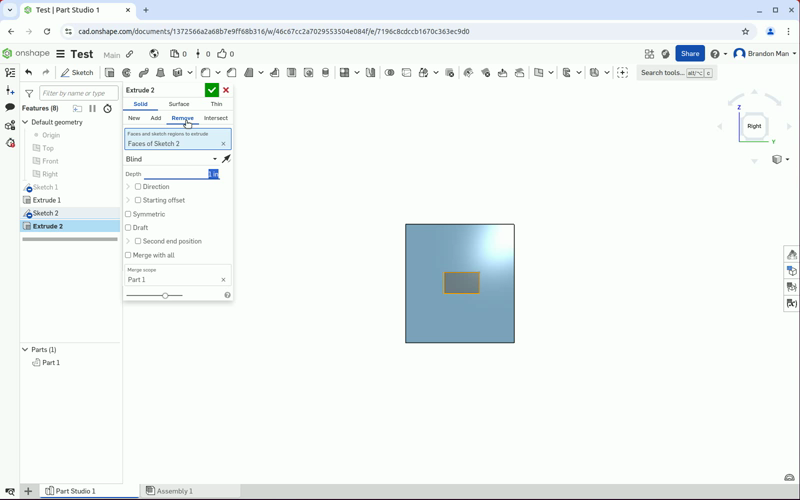
text(15.405)
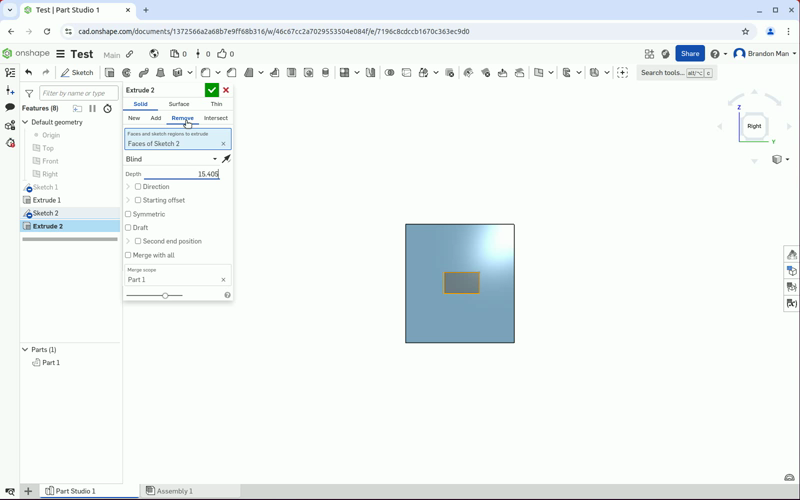
key(tab, 6)
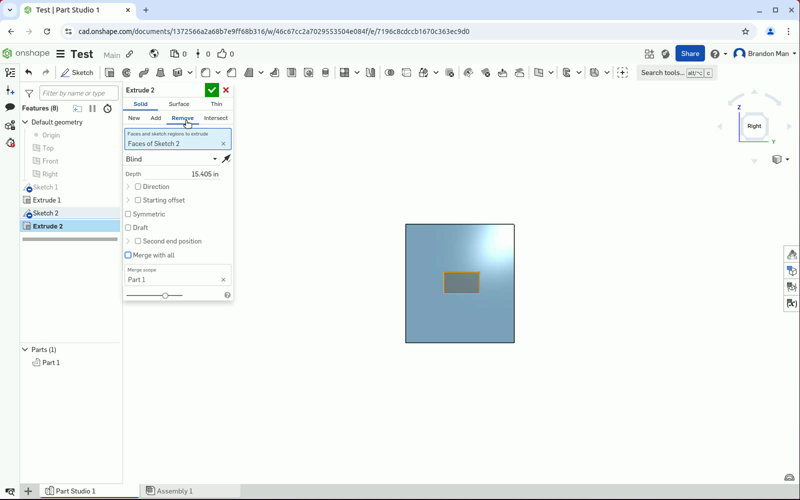
key(space)
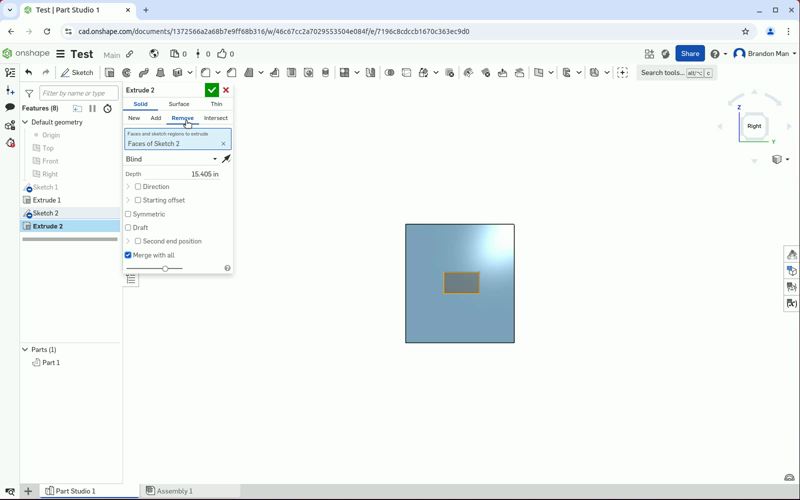
key(enter)
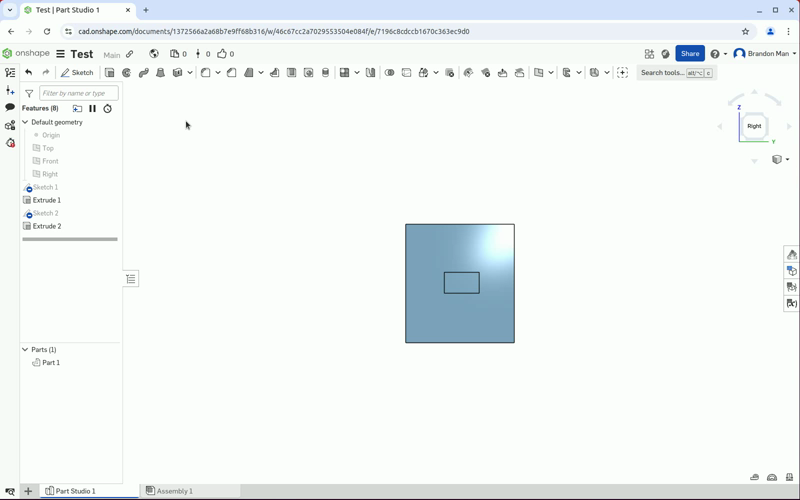
key(shift+h)
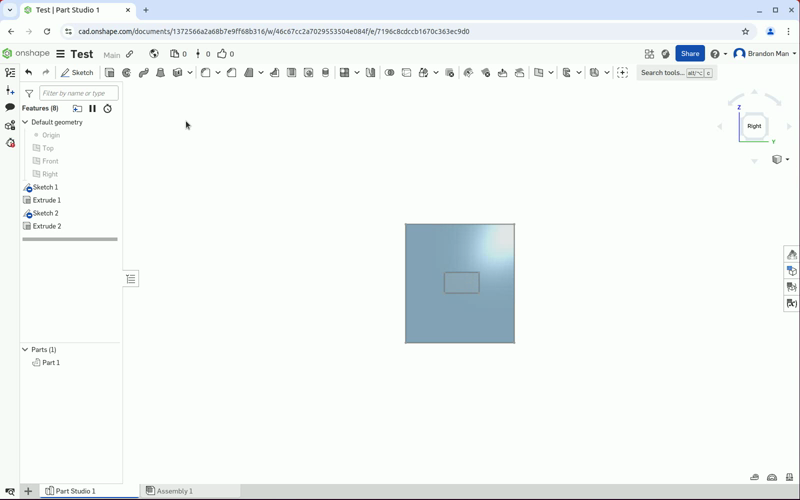
key(shift+h)
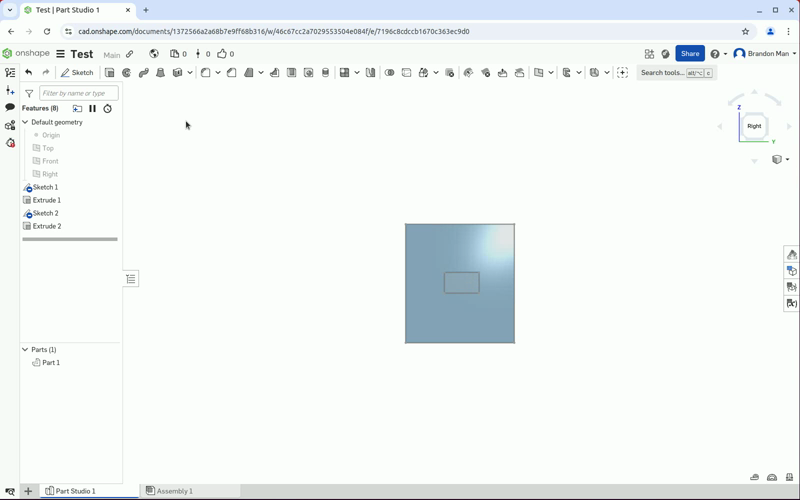
key(shift+7)
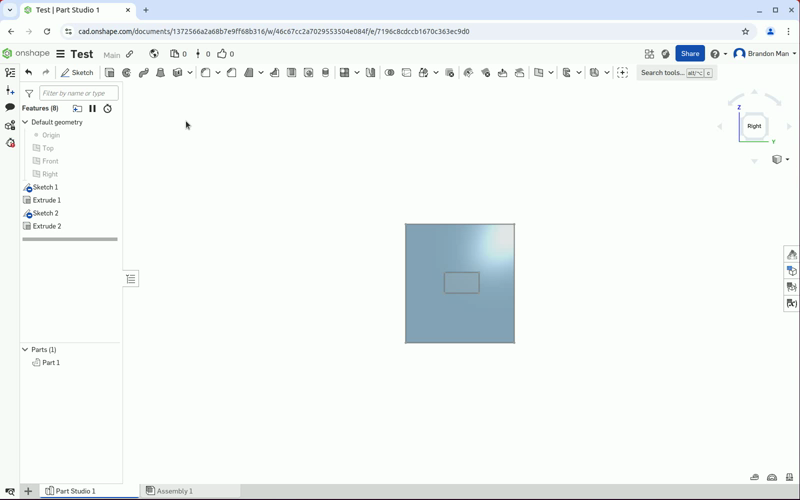
key(right, 2)
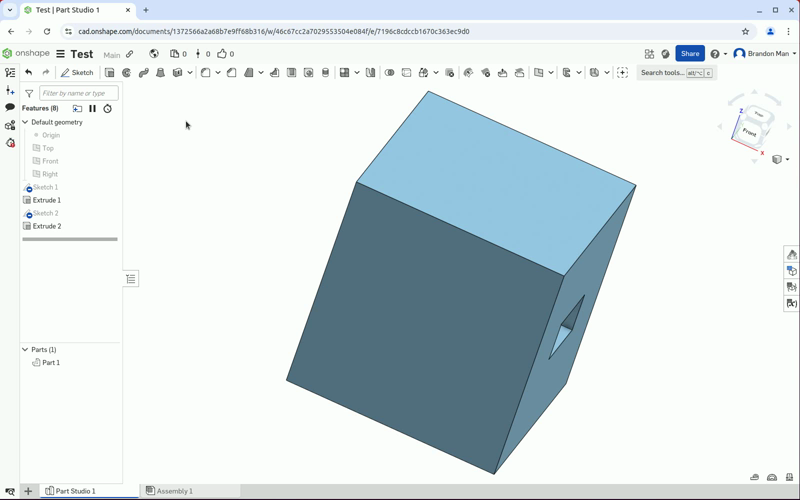
key(down, 2)
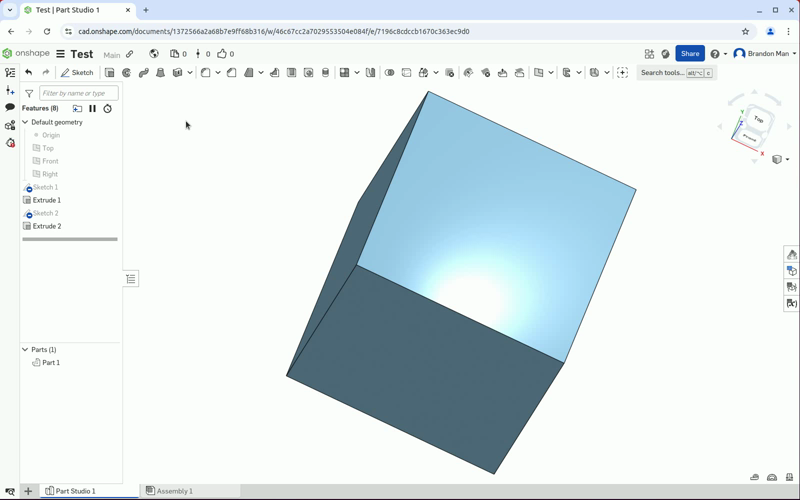
key(up, 2)
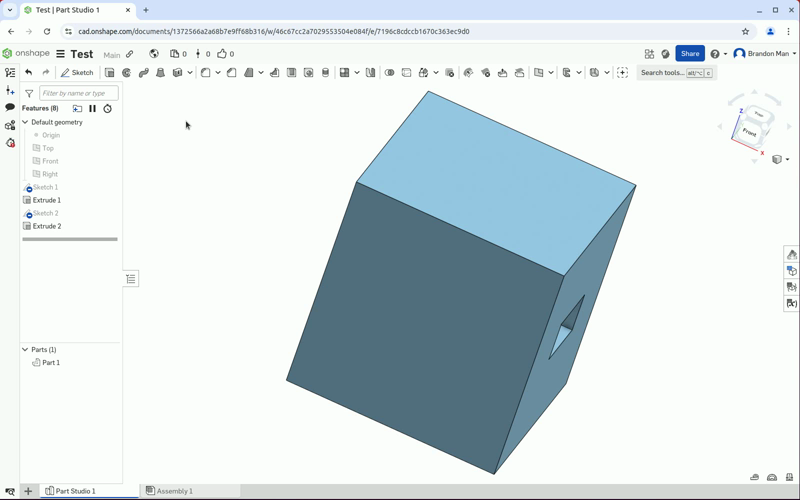
key(left, 2)
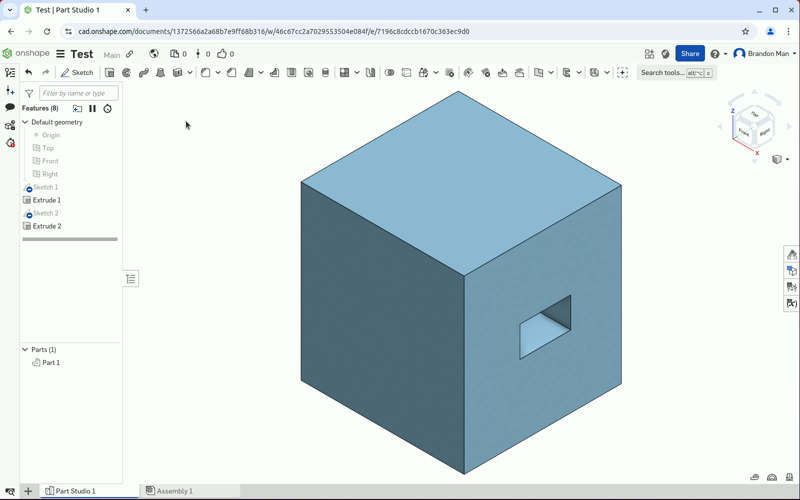
mouse_move(73, 189)
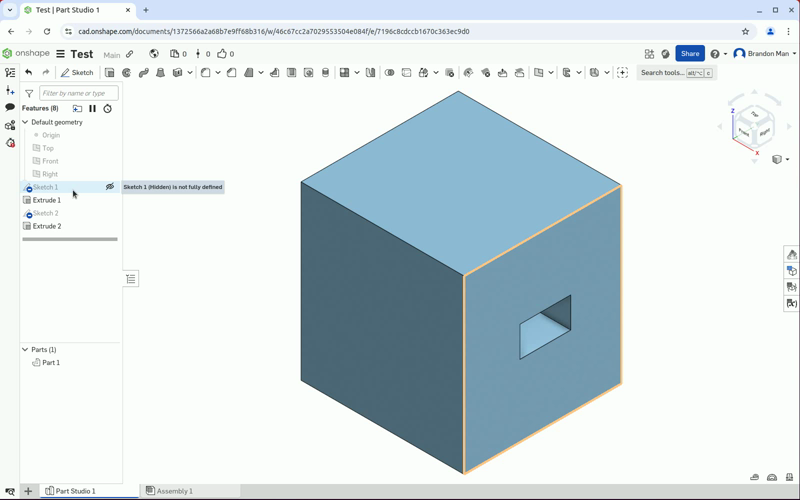
click(73, 189)